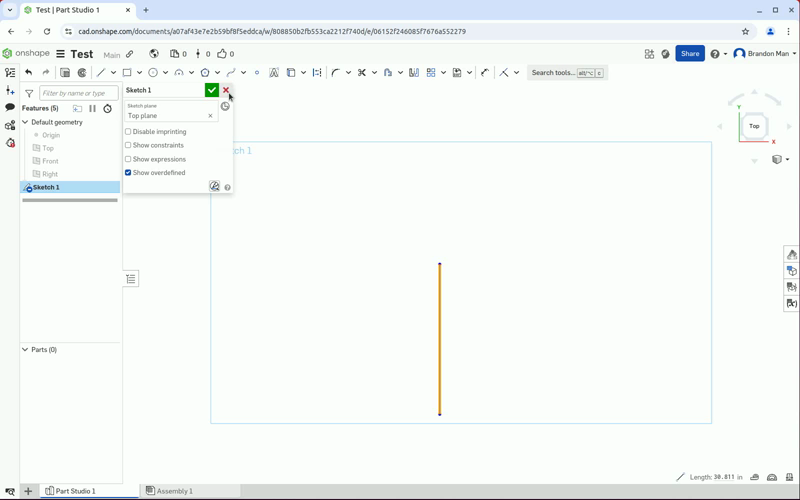
key(shift+h)
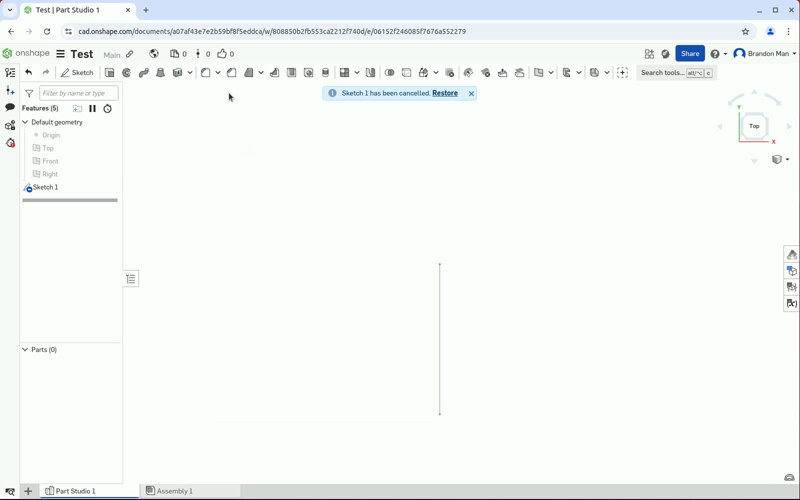
key(shift+s)
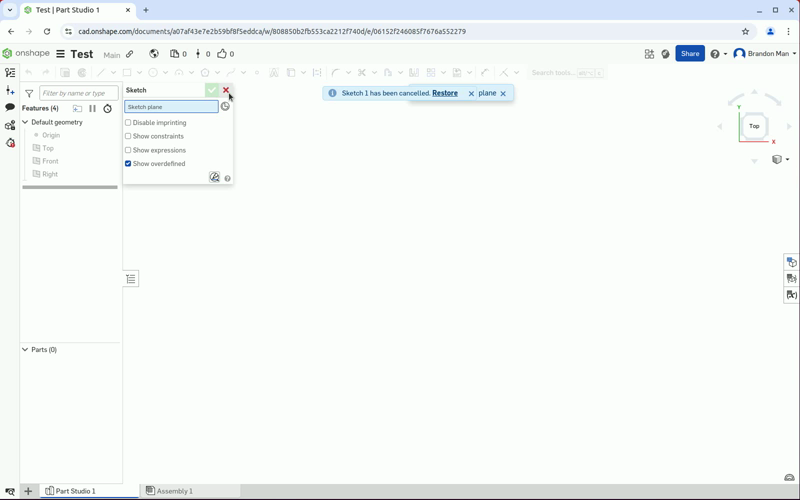
mouse_move(73, 150)
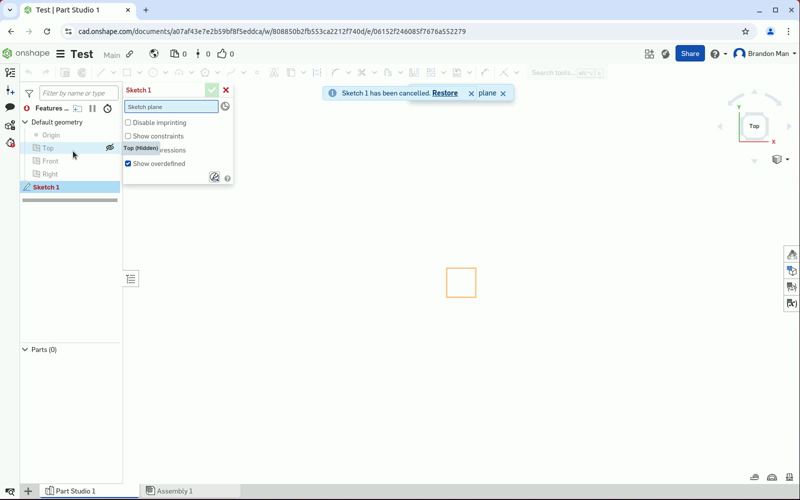
click(73, 150)
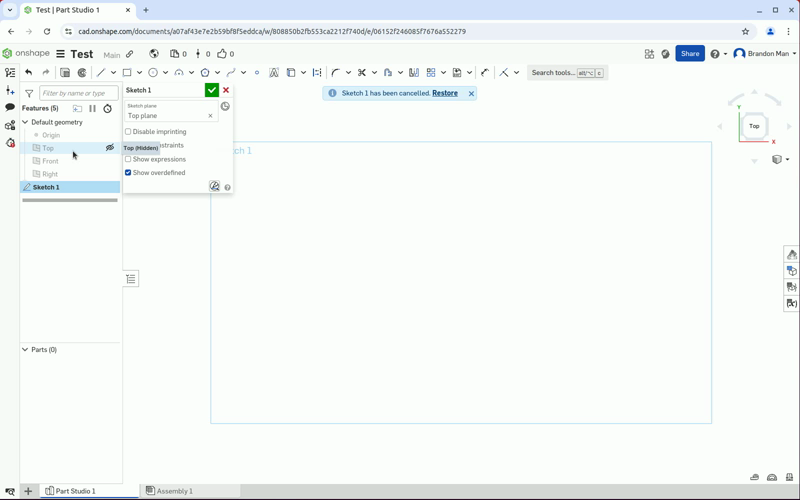
mouse_move(73, 352)
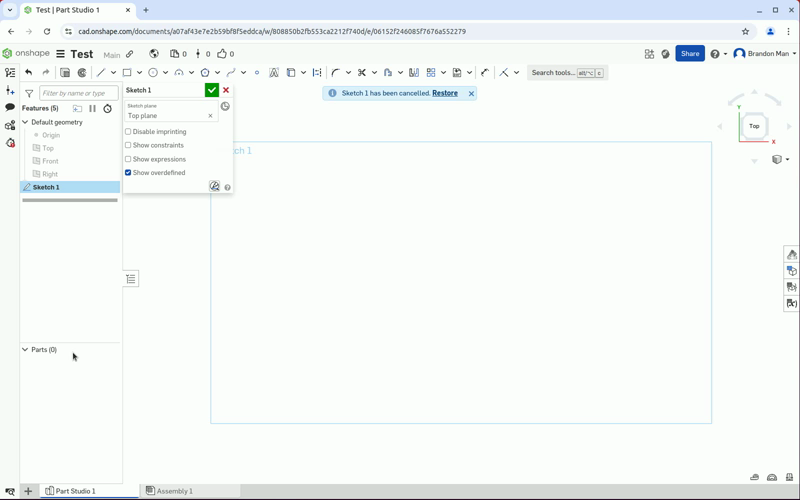
key(y)
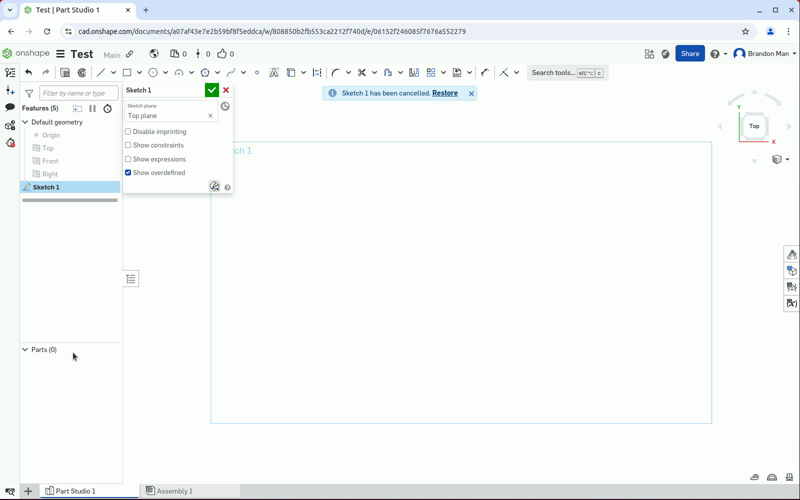
key(l)
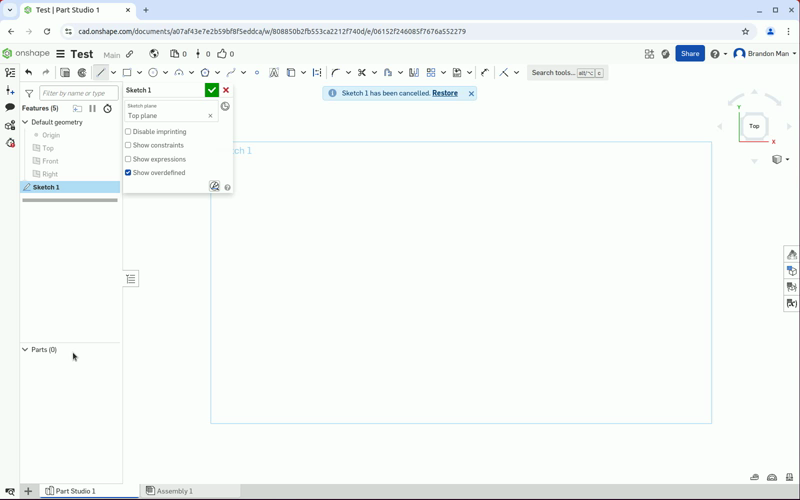
key_down(shift)
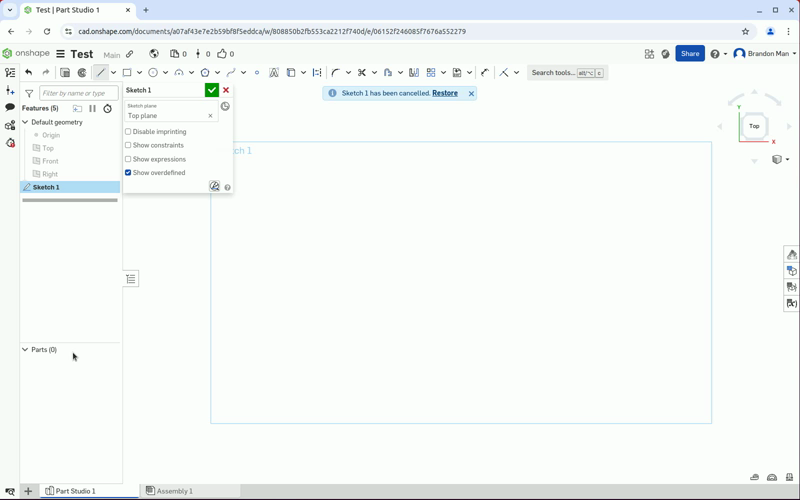
mouse_move(460, 395)
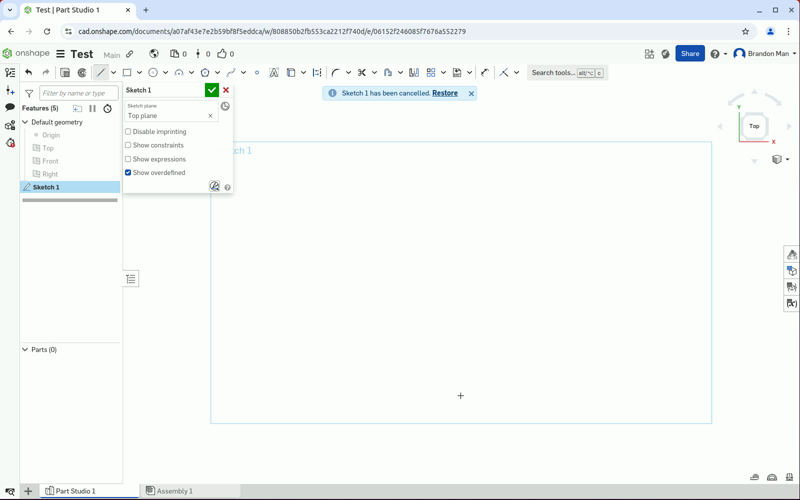
click(460, 395)
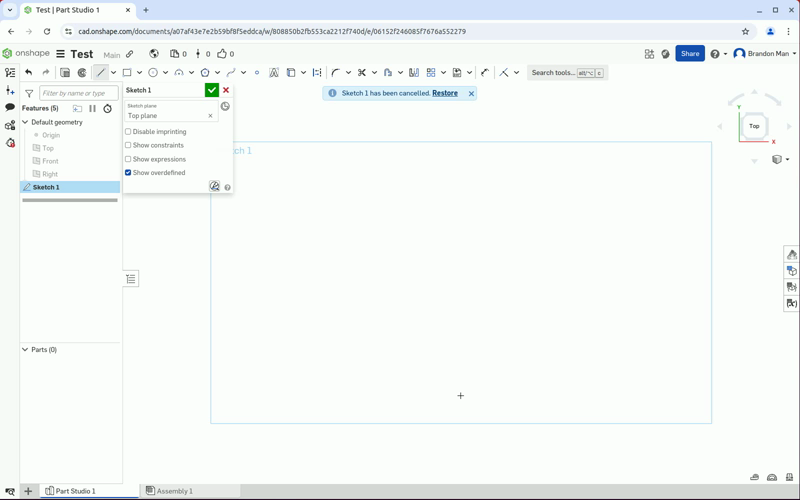
key_up(shift)
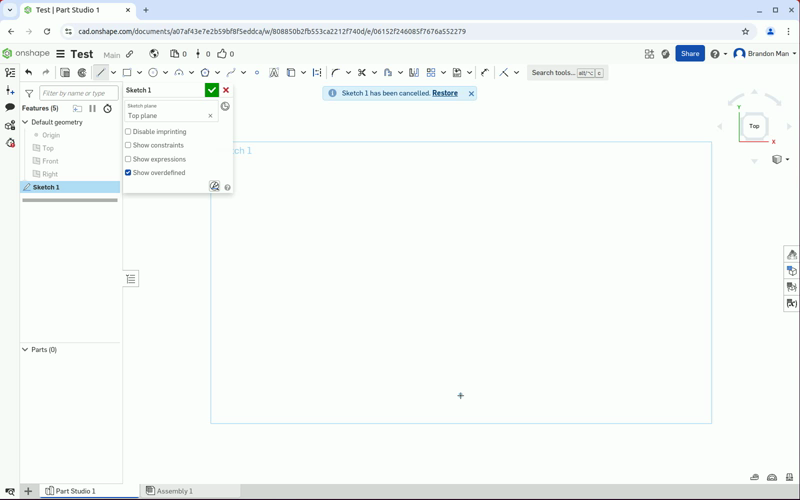
key_down(shift)
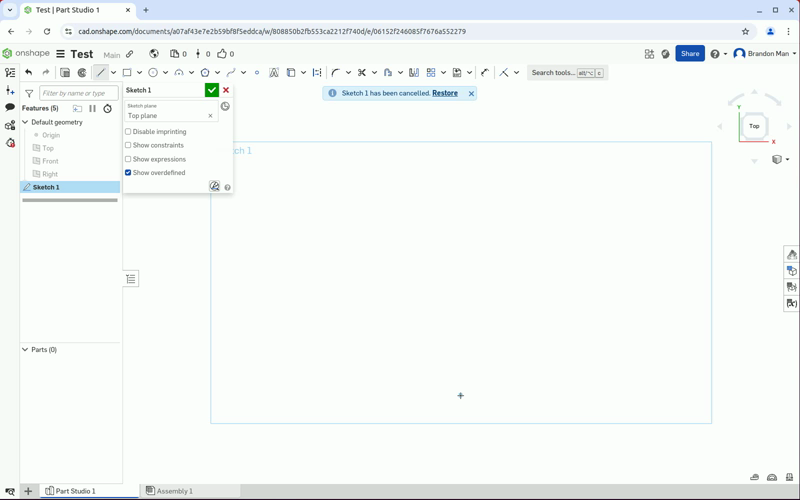
mouse_move(573, 395)
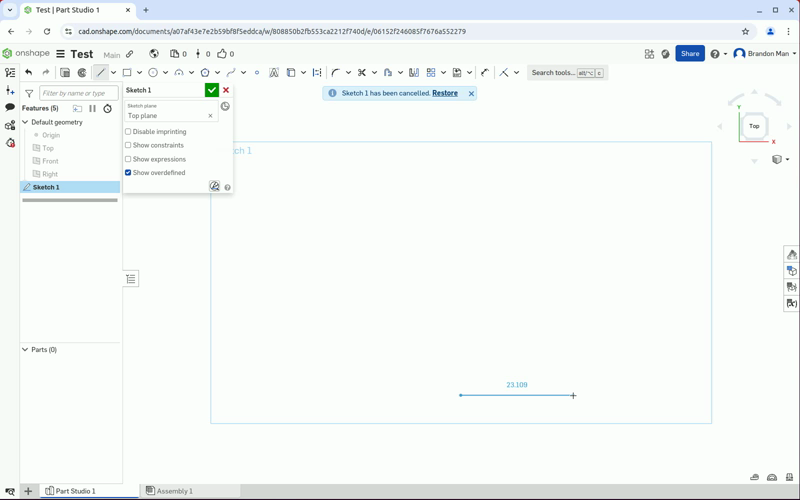
click(573, 395)
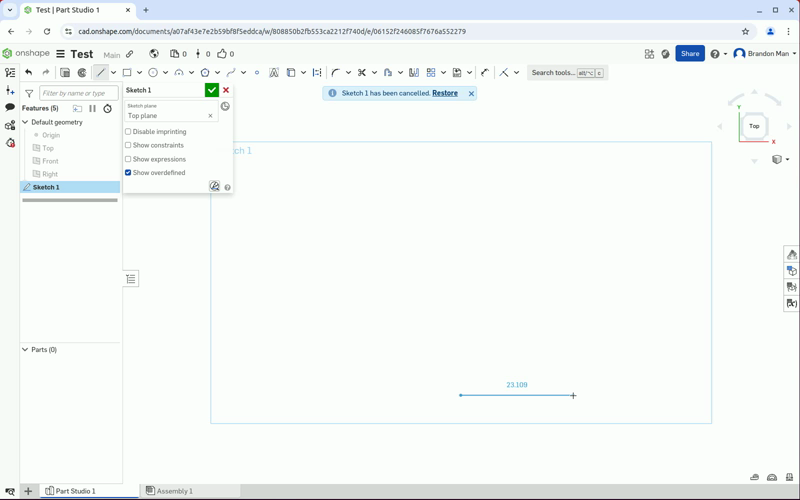
key_up(shift)
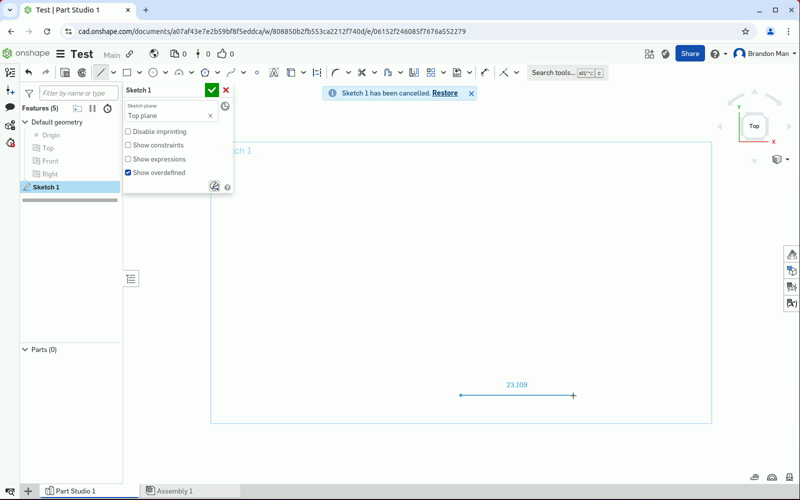
key_down(shift)
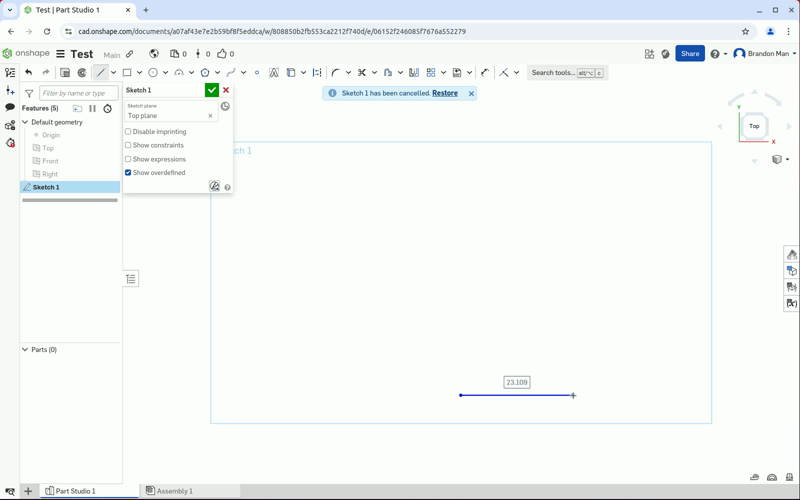
mouse_move(573, 282)
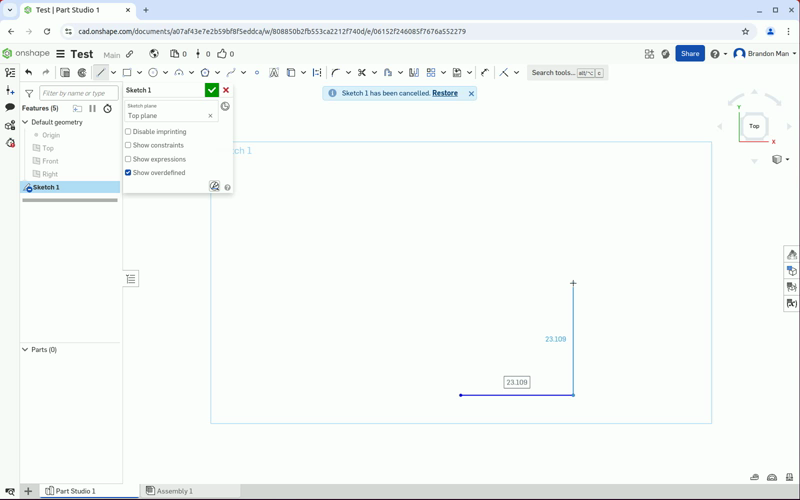
click(573, 282)
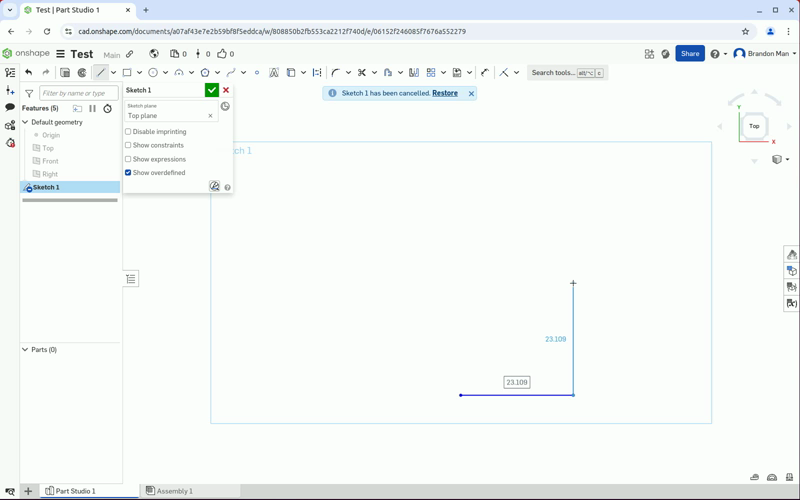
key_up(shift)
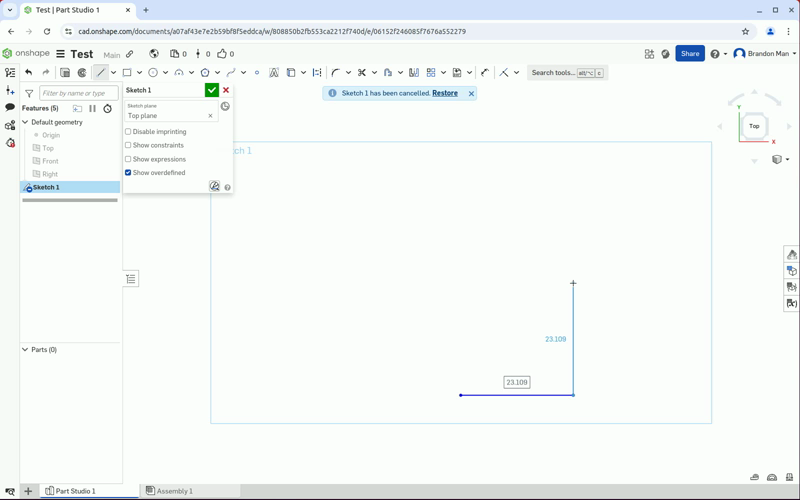
key_down(shift)
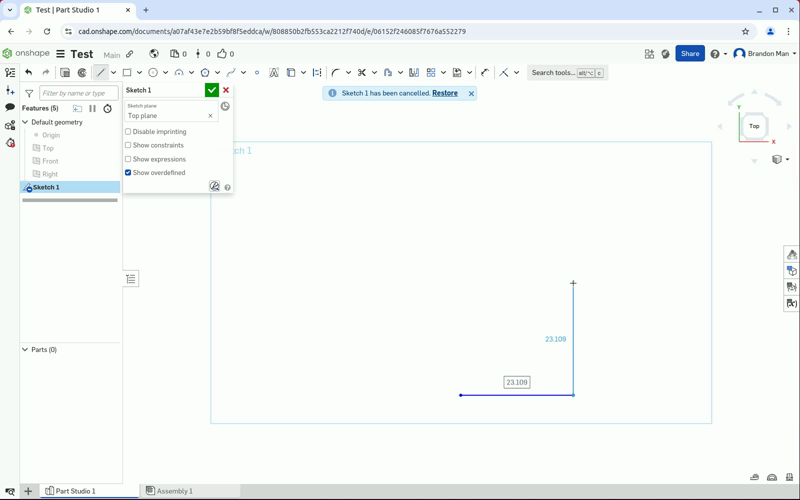
mouse_move(460, 282)
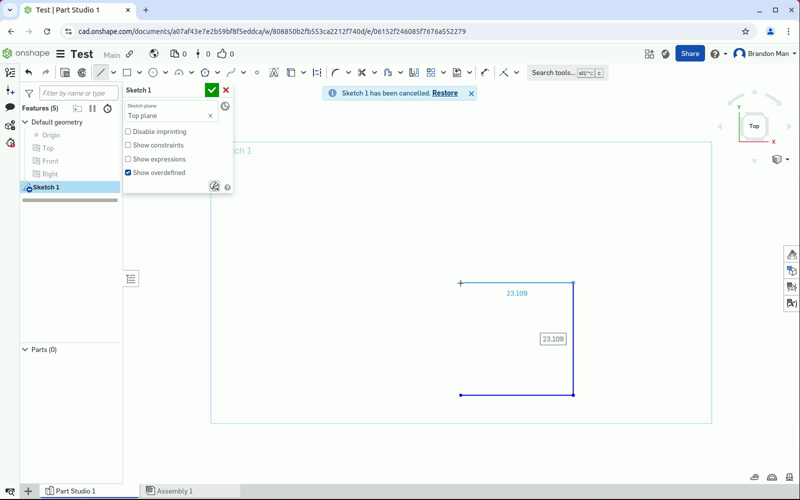
click(460, 282)
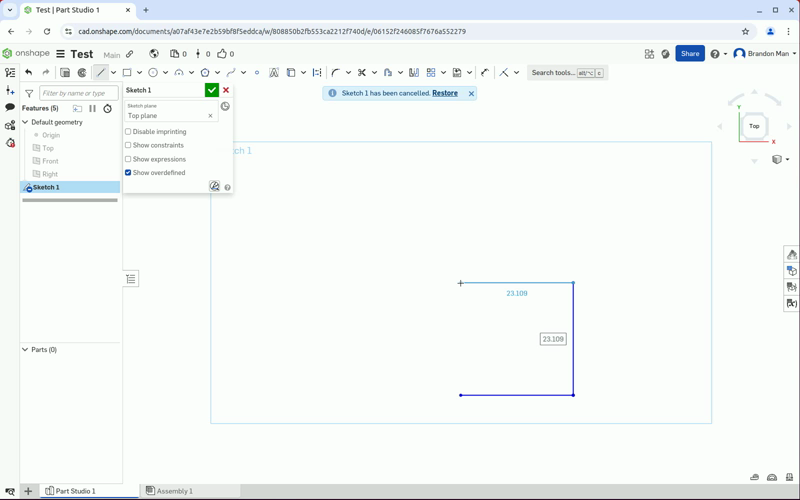
key_up(shift)
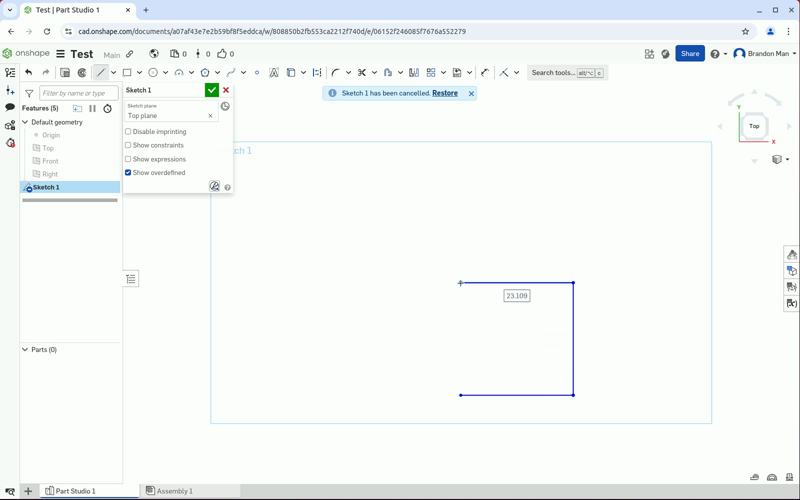
key_down(shift)
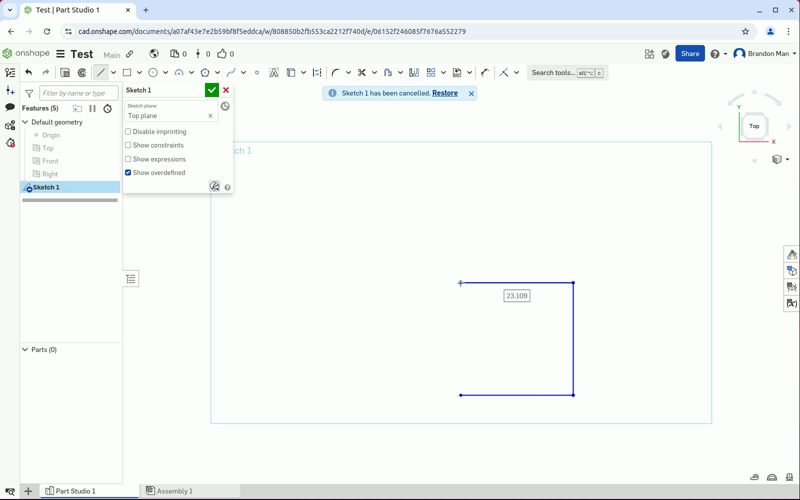
mouse_move(460, 395)
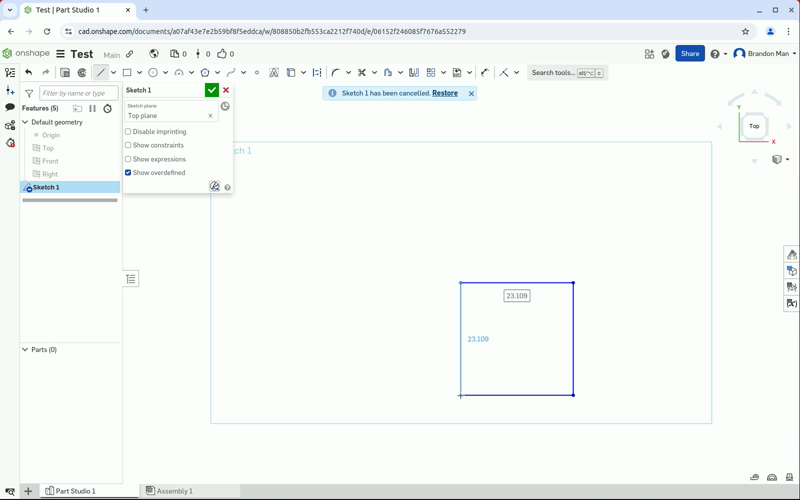
key_up(shift)
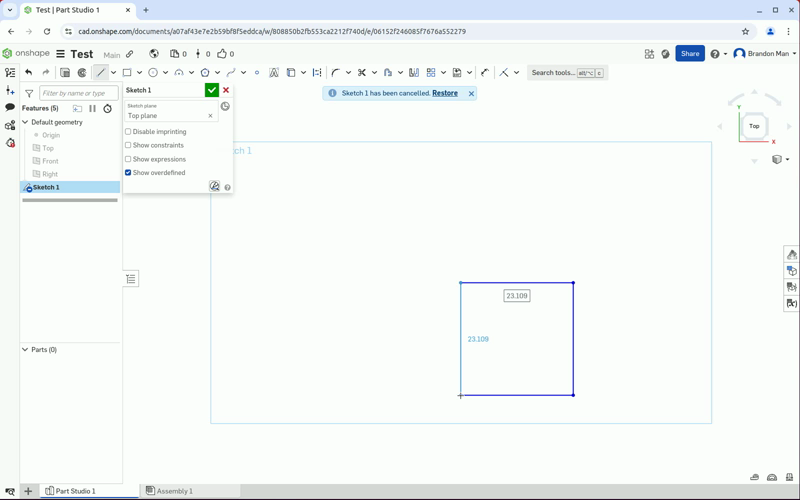
click(460, 395)
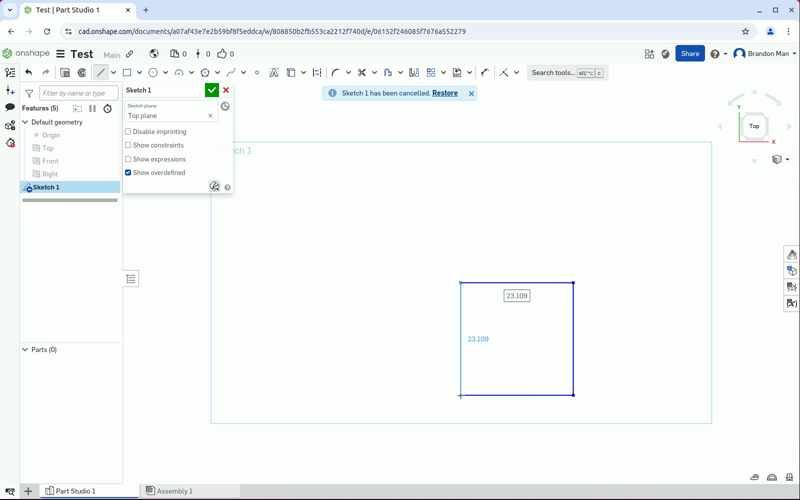
key(esc)
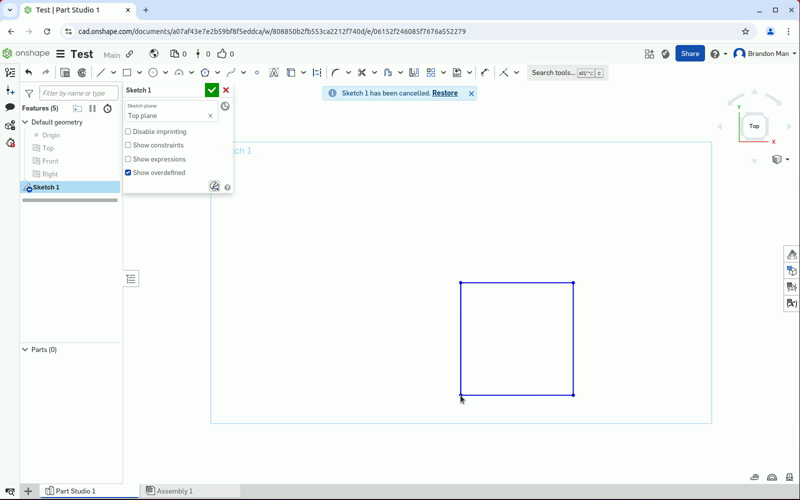
key(l)
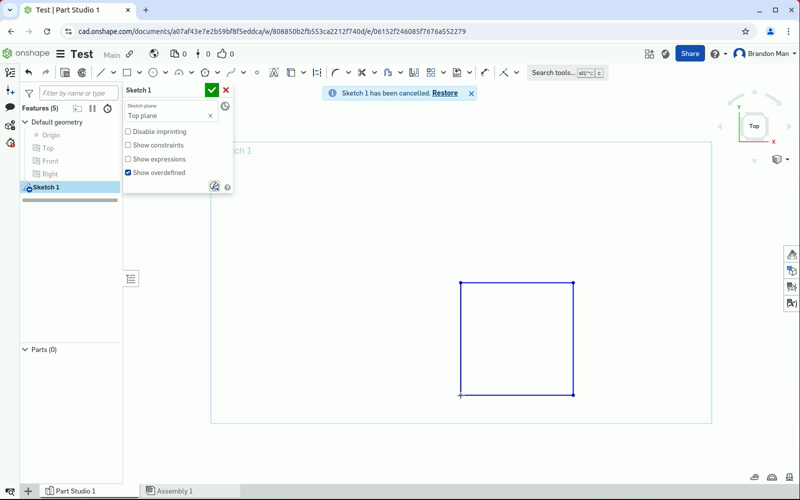
key_down(shift)
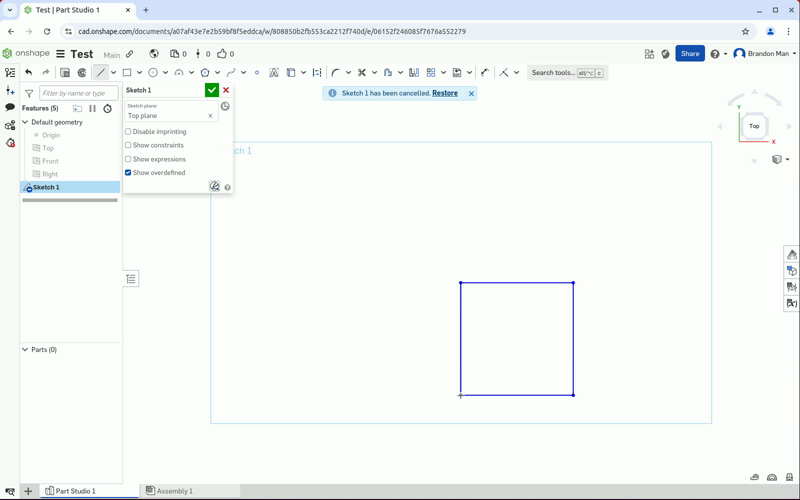
mouse_move(495, 385)
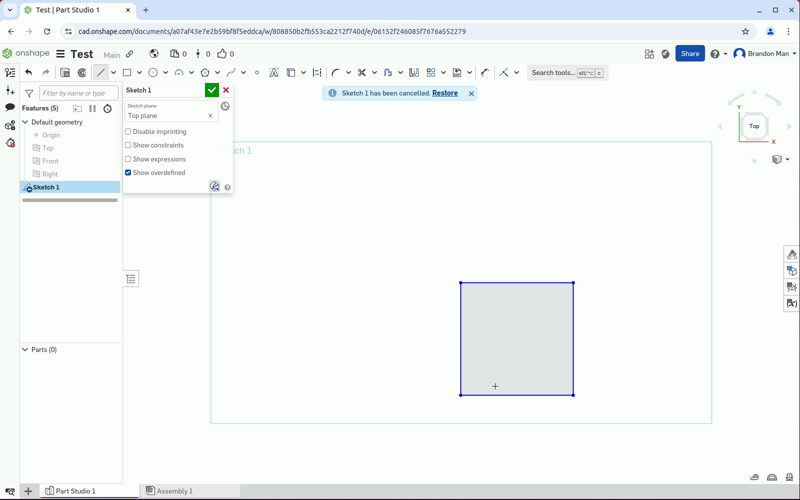
click(495, 385)
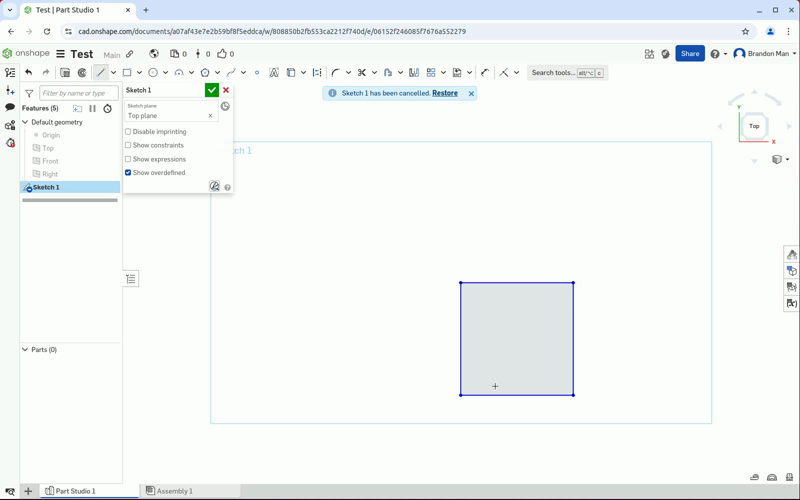
key_up(shift)
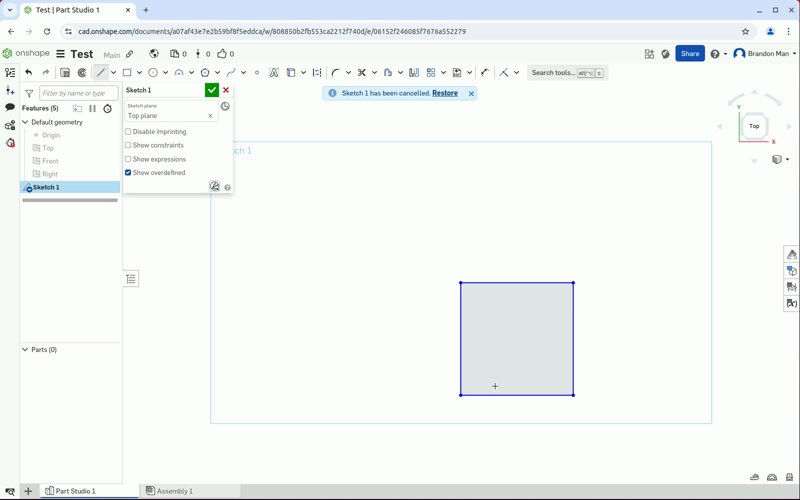
key_down(shift)
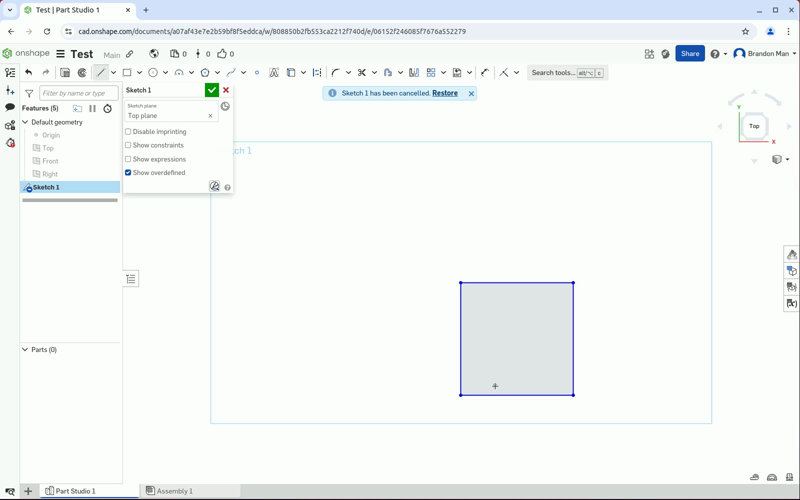
mouse_move(525, 385)
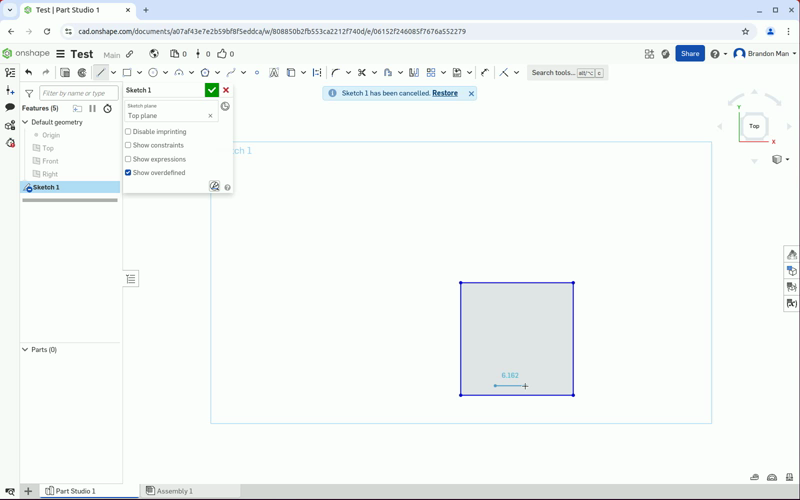
mouse_move(524, 385)
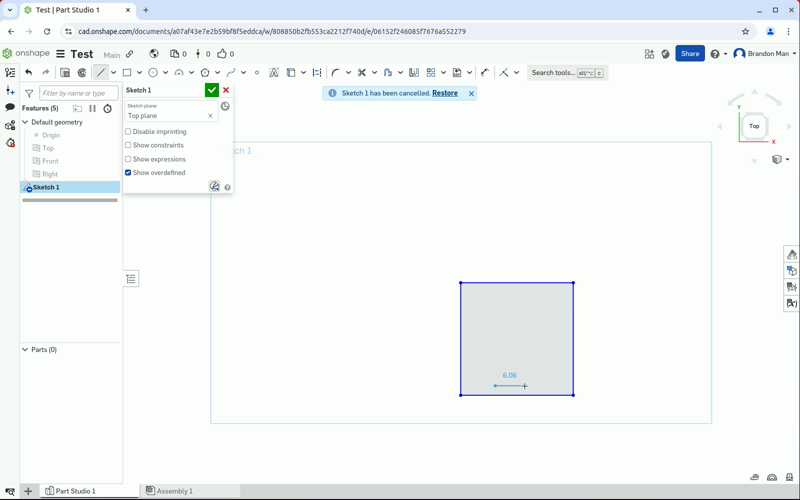
click(524, 385)
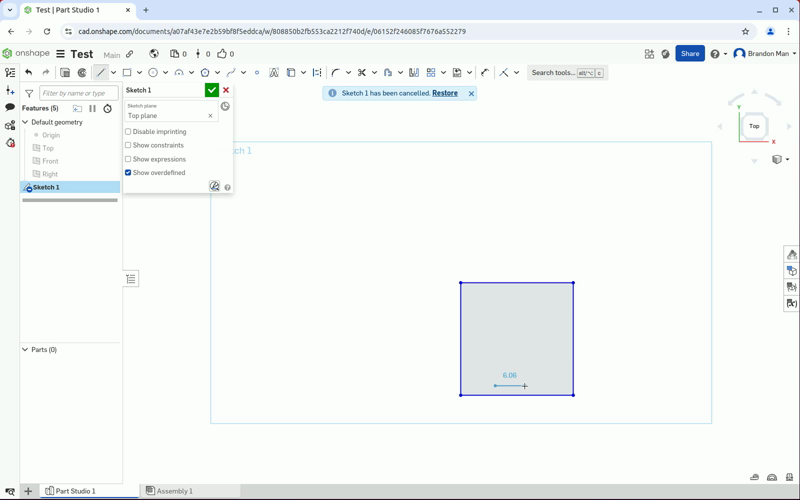
key_up(shift)
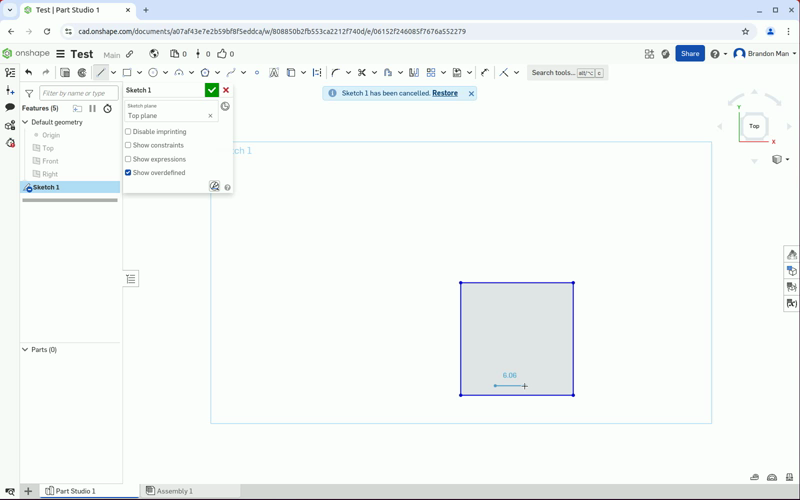
key_down(shift)
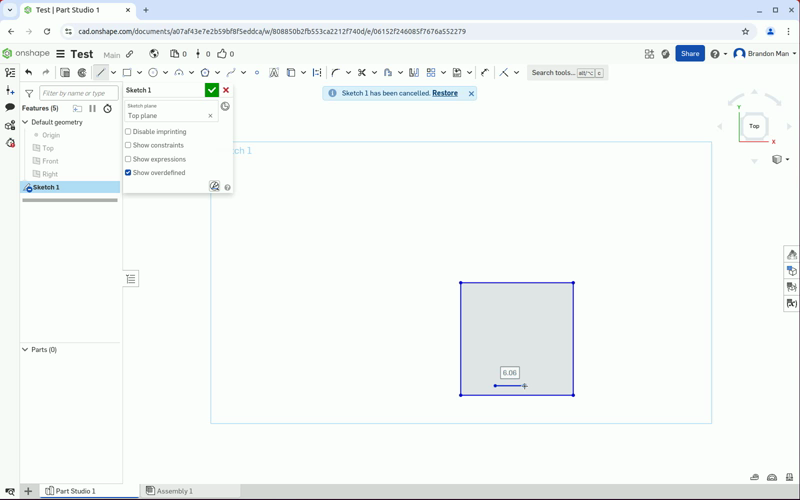
mouse_move(554, 385)
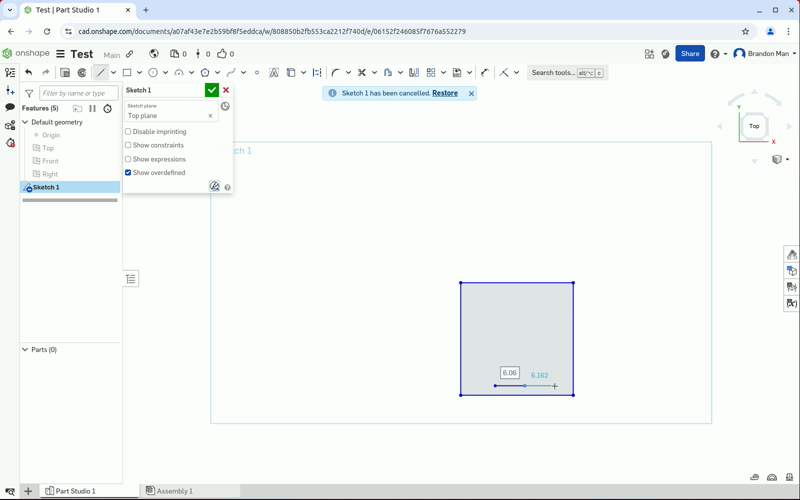
mouse_move(524, 355)
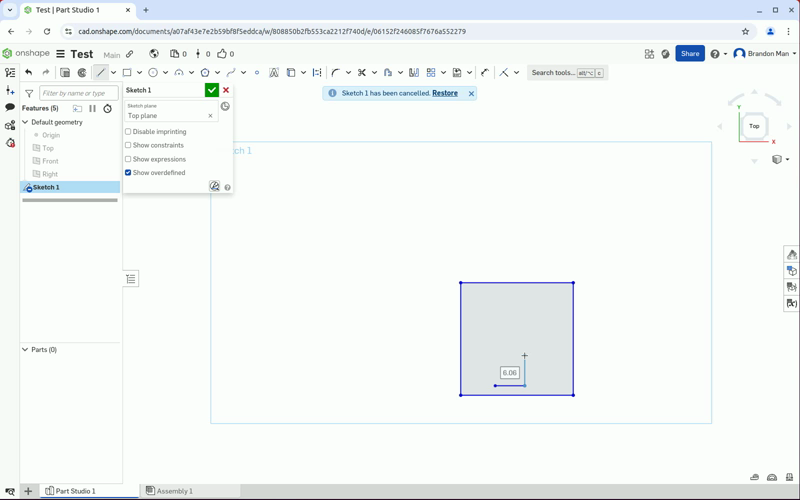
click(524, 355)
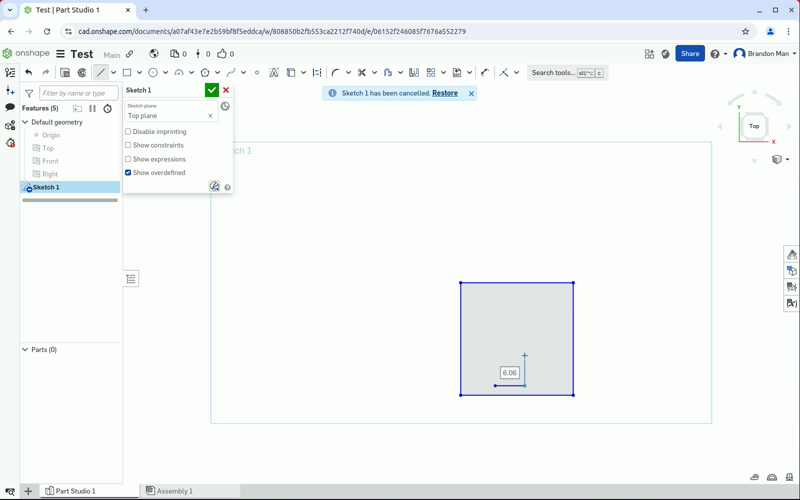
key_up(shift)
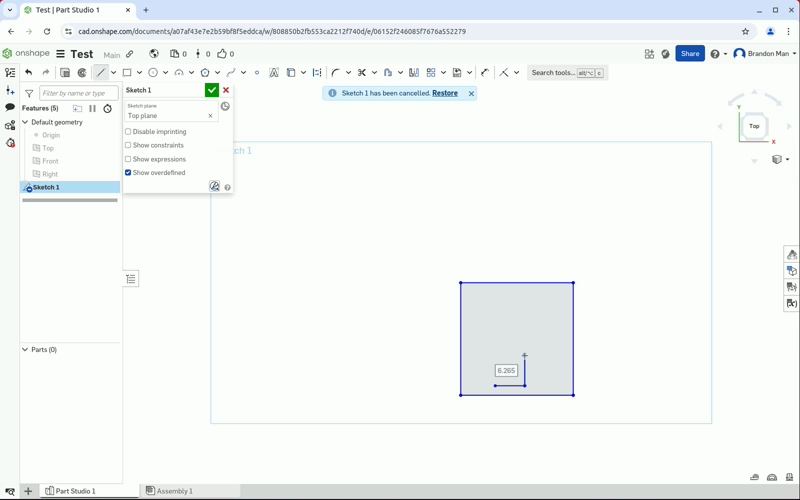
key_down(shift)
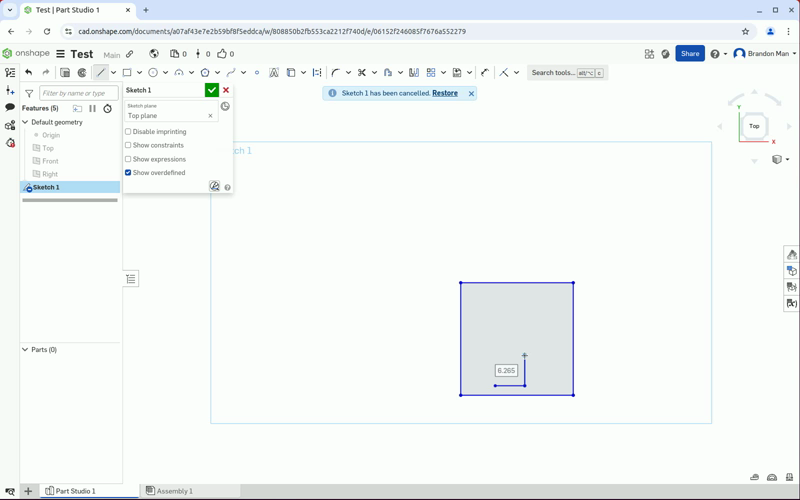
mouse_move(554, 355)
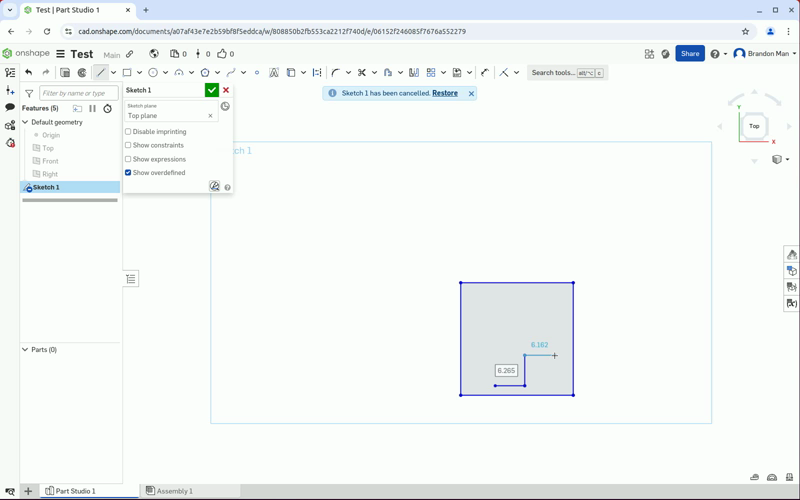
mouse_move(524, 333)
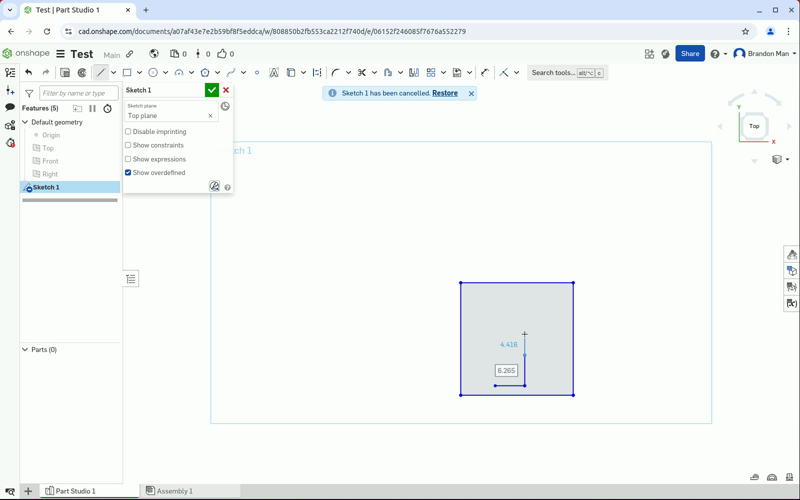
click(524, 333)
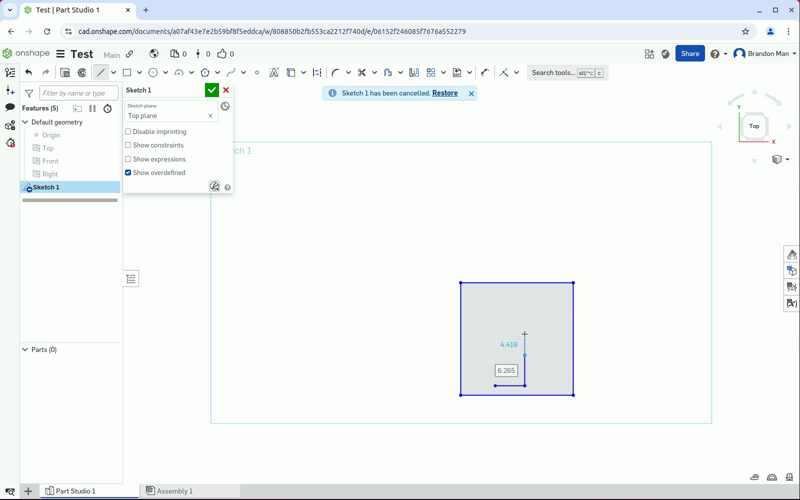
key_up(shift)
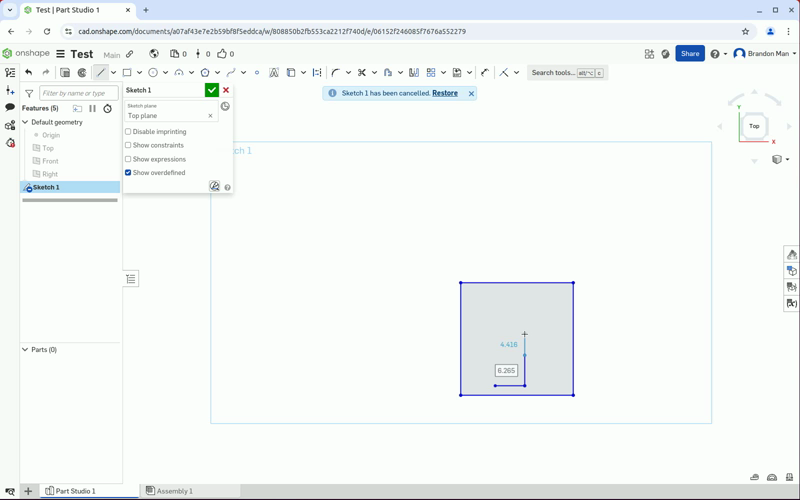
key_down(shift)
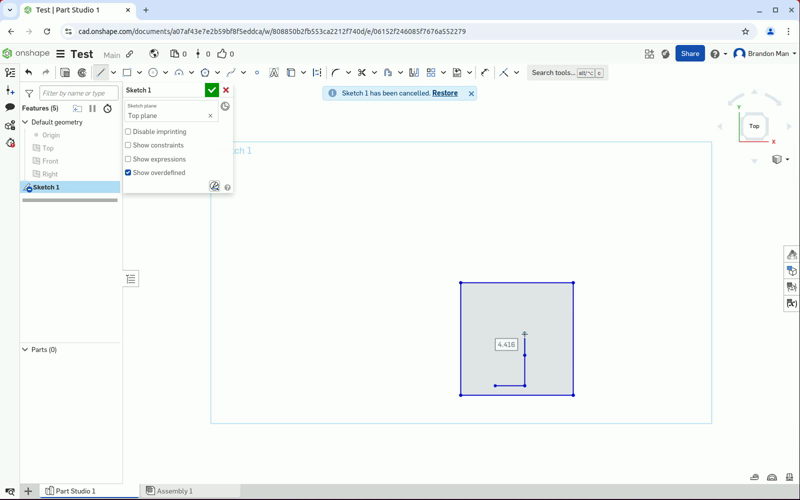
mouse_move(554, 333)
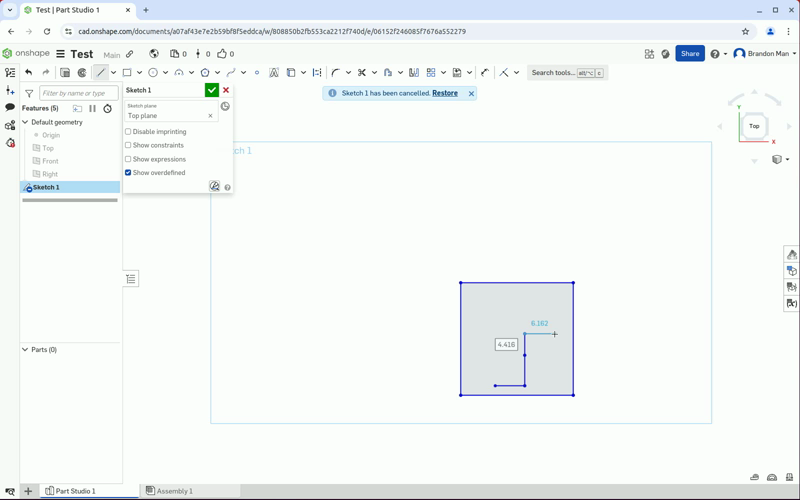
mouse_move(495, 333)
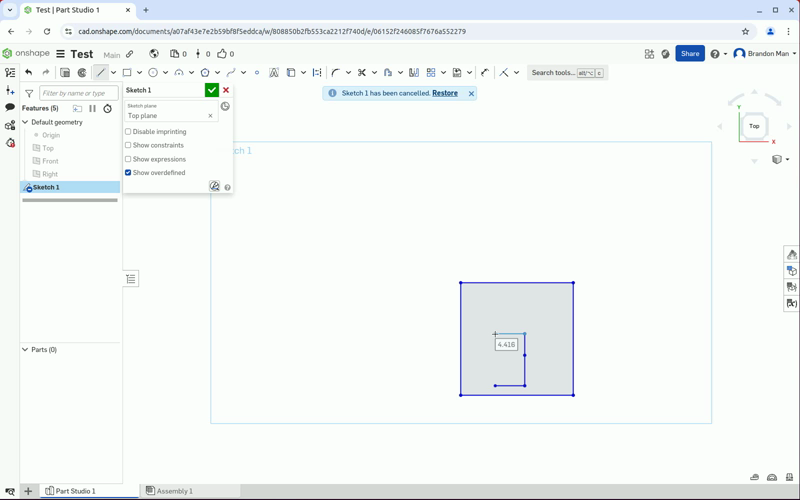
click(495, 333)
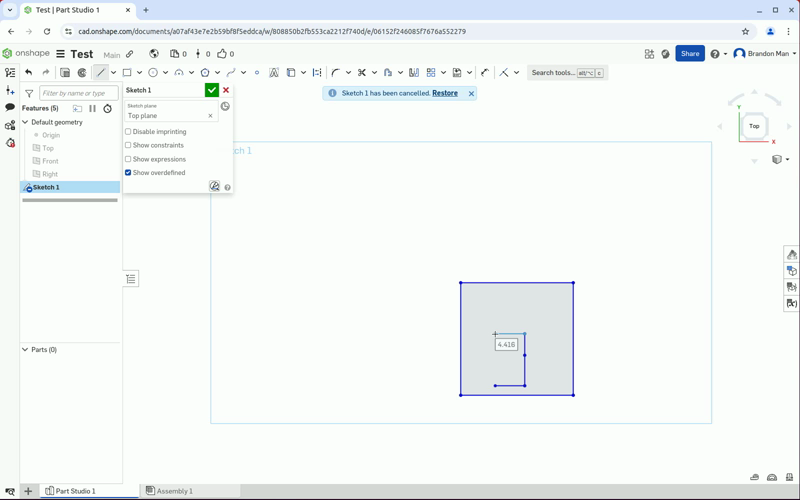
key_up(shift)
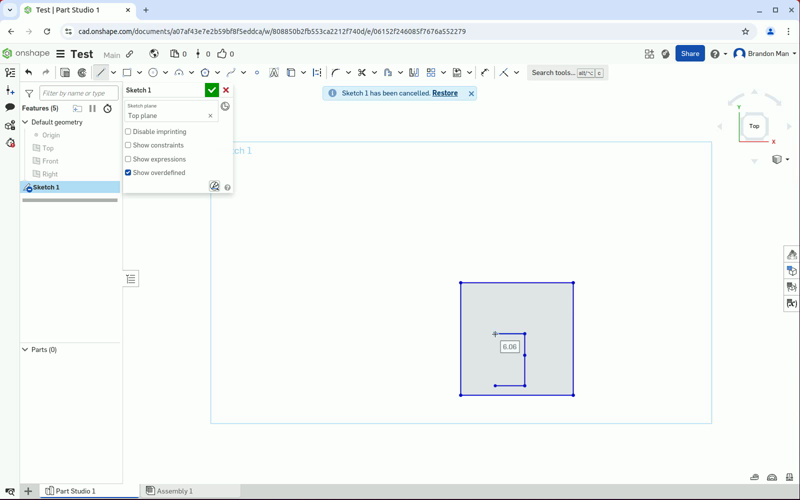
mouse_move(525, 333)
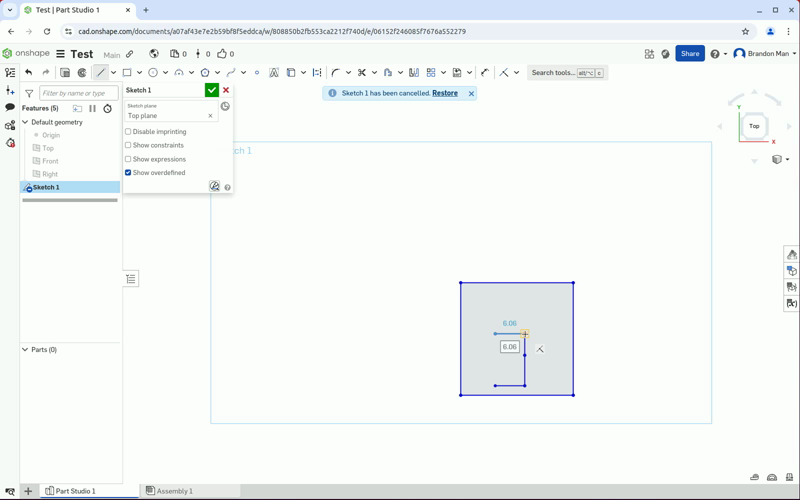
key_down(shift)
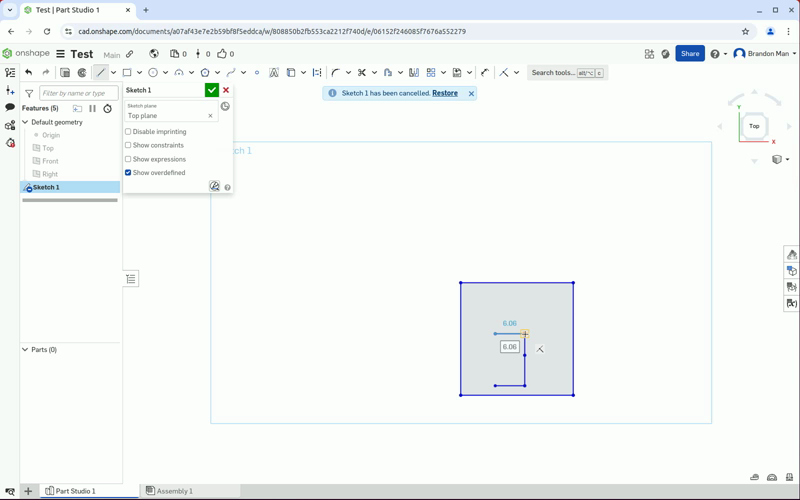
mouse_move(495, 385)
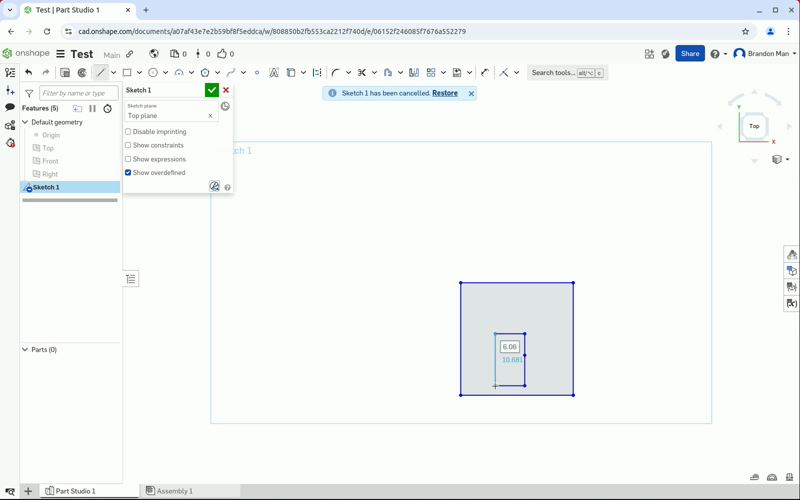
key_up(shift)
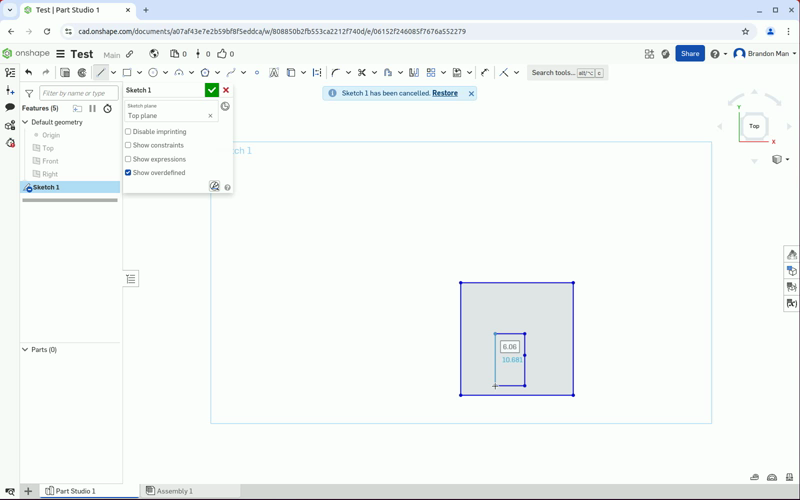
click(495, 385)
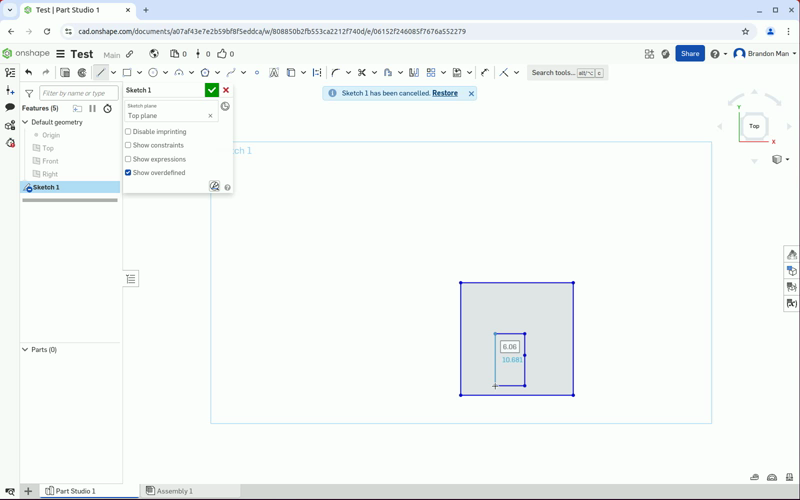
key(esc)
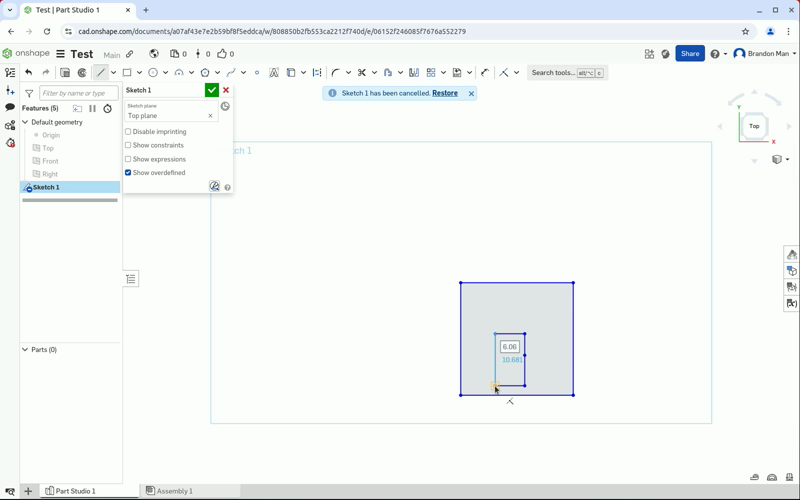
mouse_move(556, 301)
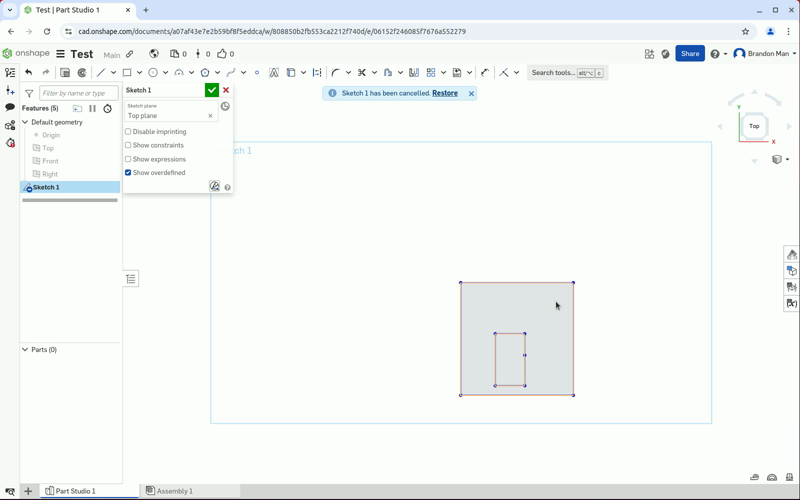
click(556, 301)
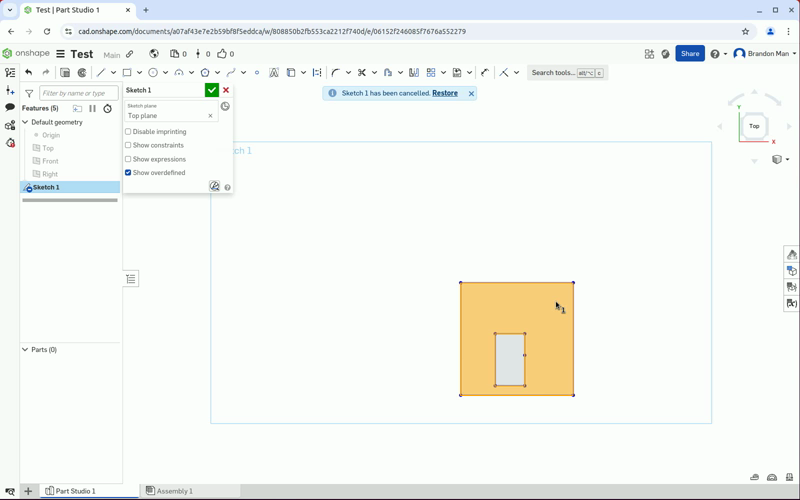
mouse_move(73, 352)
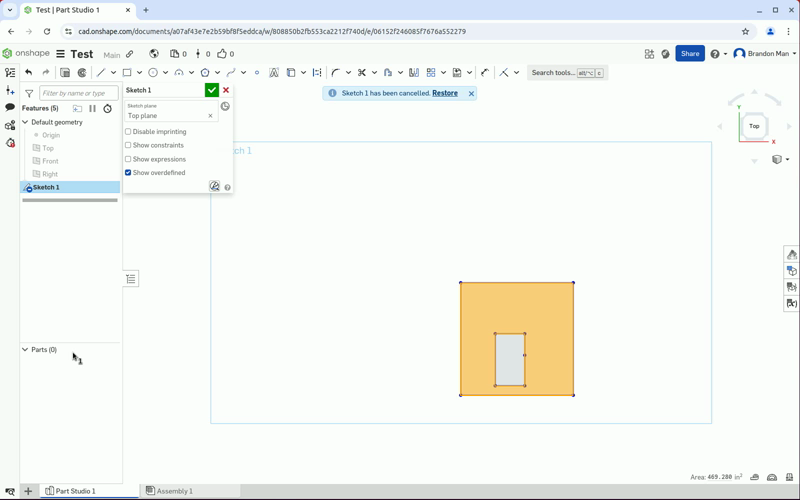
key(shift+y)
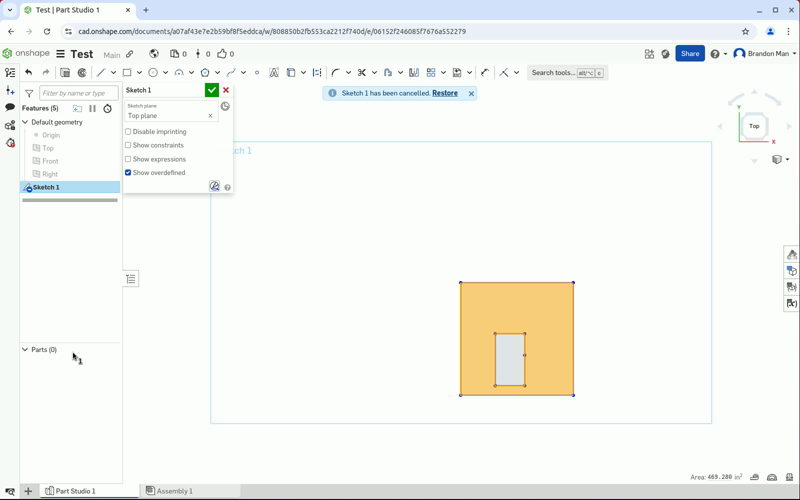
key(shift+e)
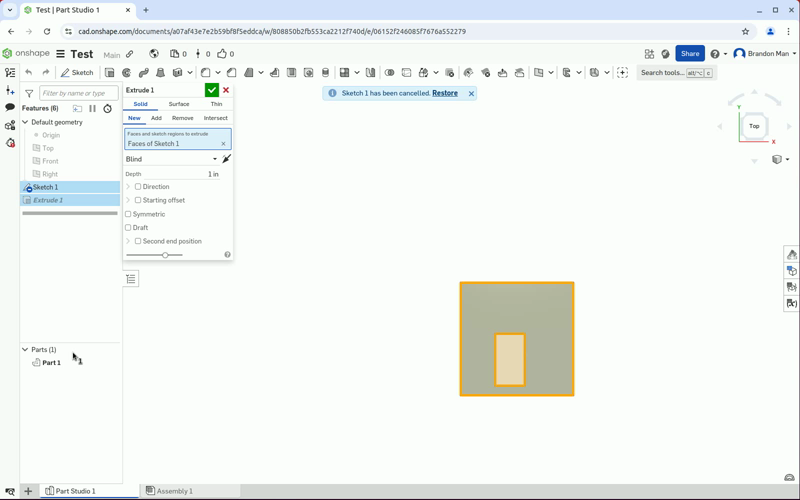
mouse_move(143, 106)
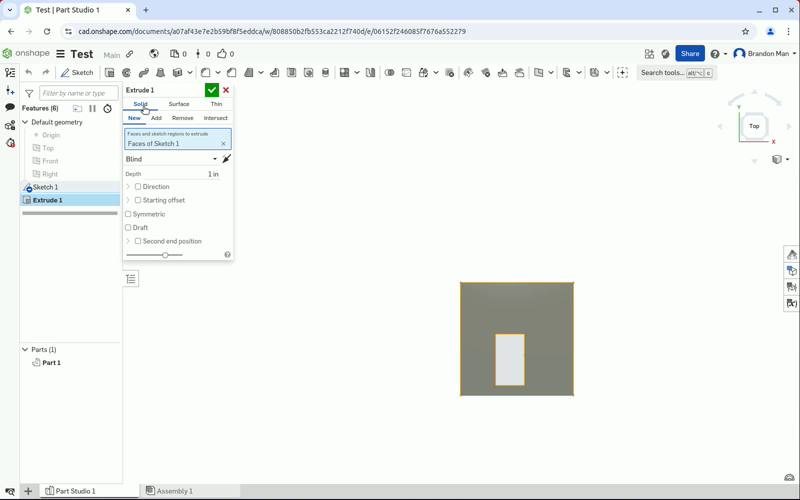
click(143, 106)
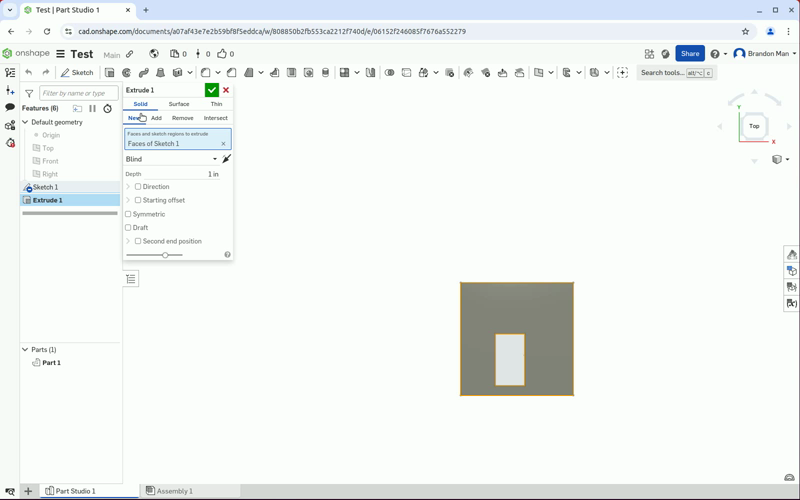
mouse_move(137, 120)
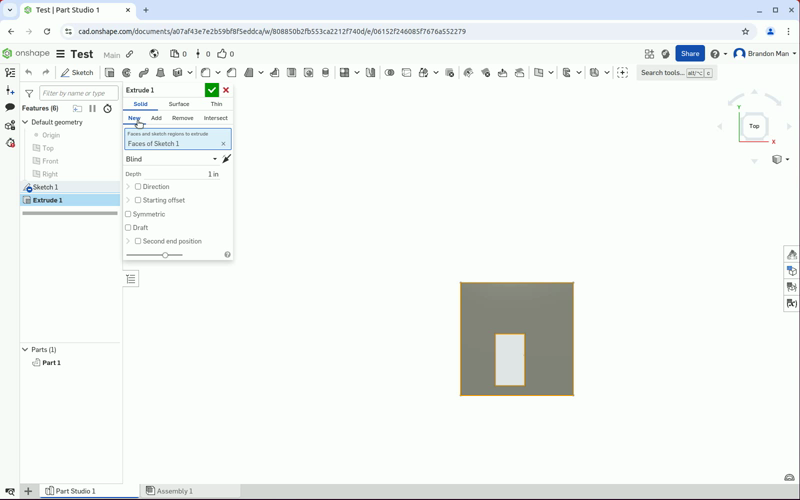
click(137, 120)
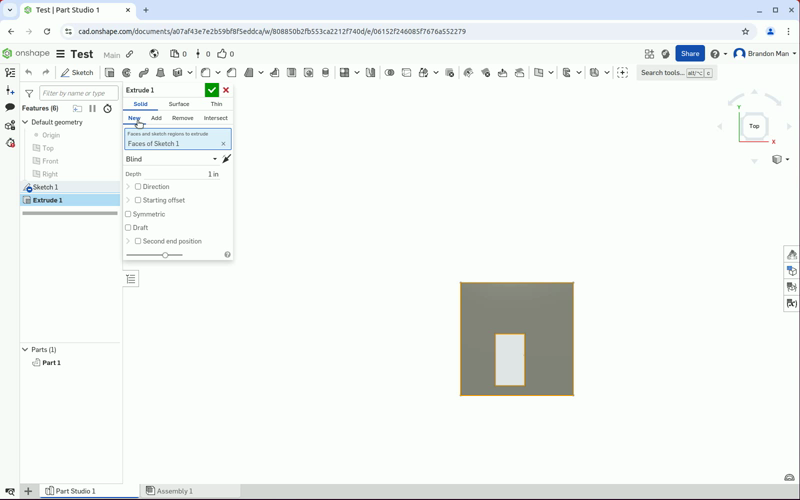
key(tab, 4)
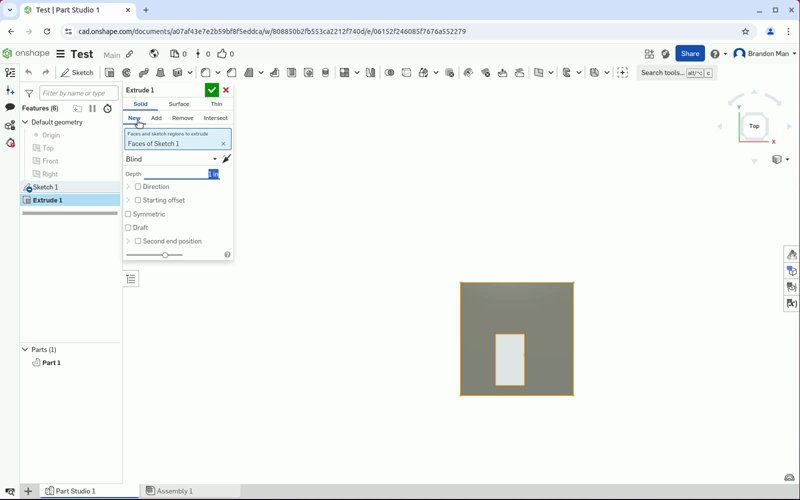
text(-0.241)
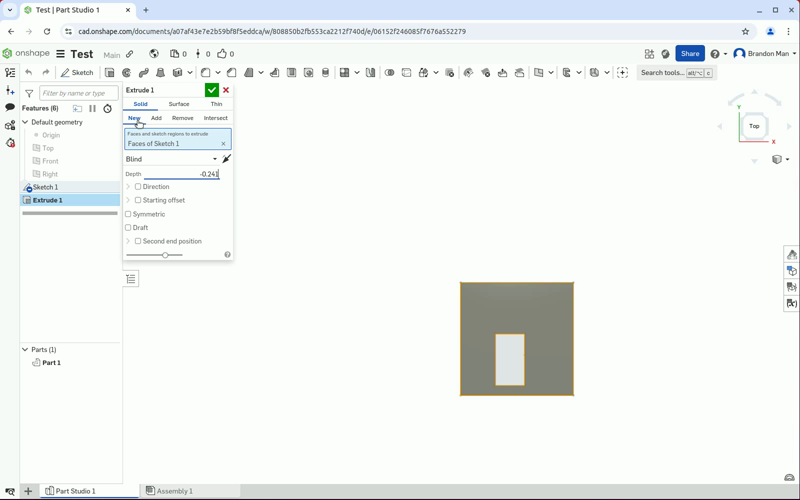
key(enter)
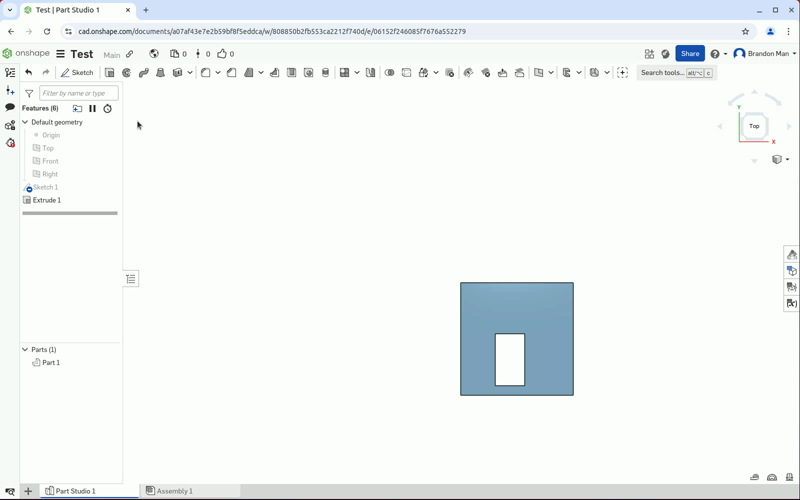
key(shift+h)
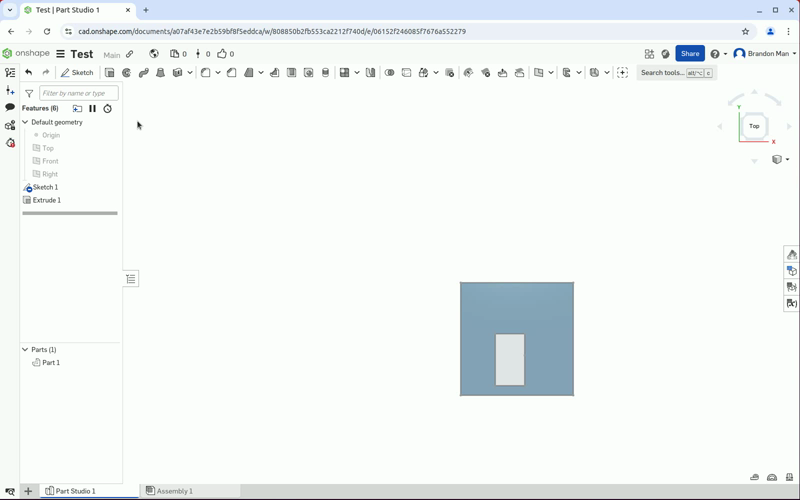
key(shift+h)
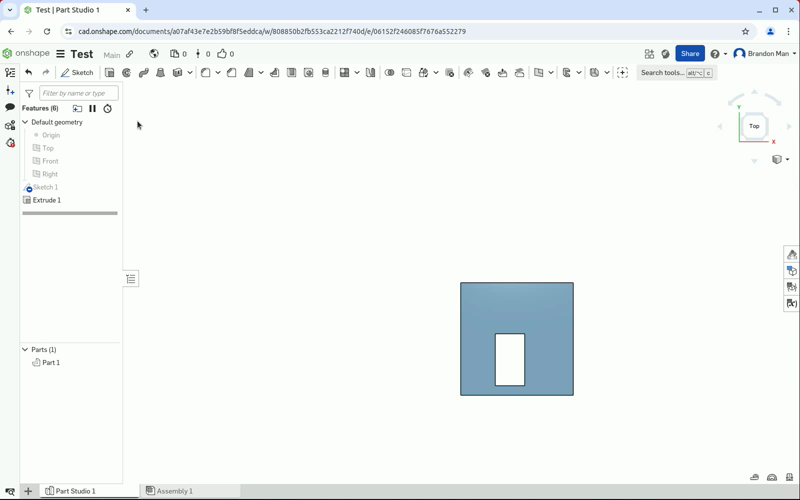
mouse_move(73, 189)
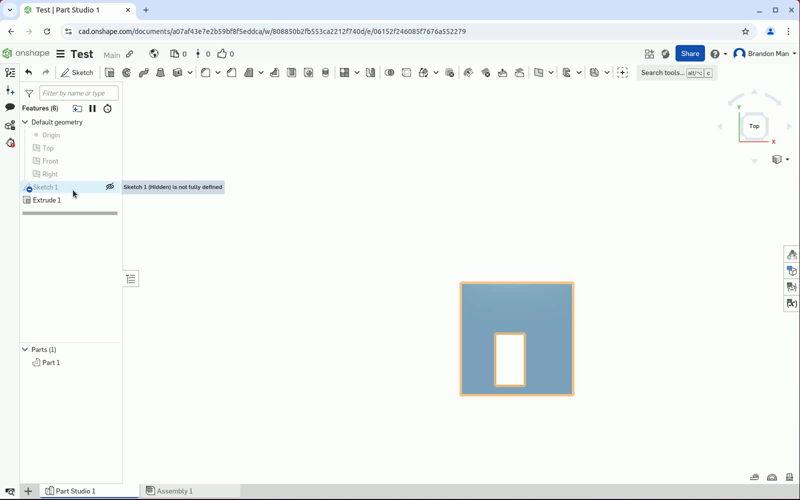
click(73, 189)
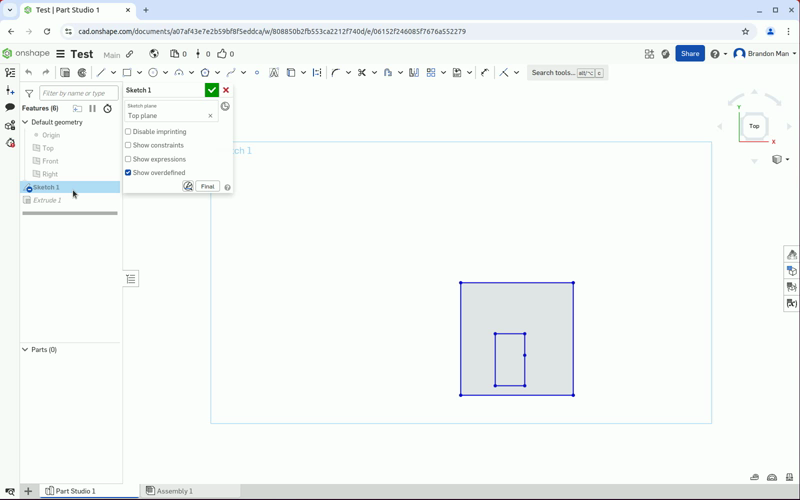
mouse_move(229, 92)
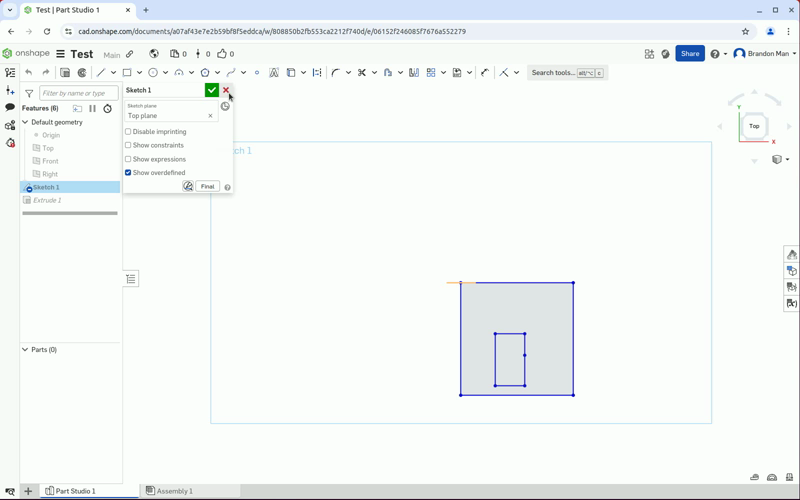
click(229, 92)
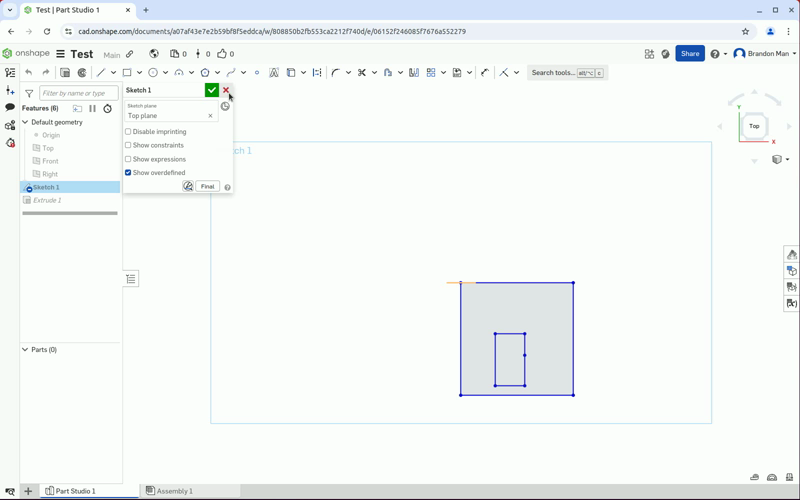
key(shift+s)
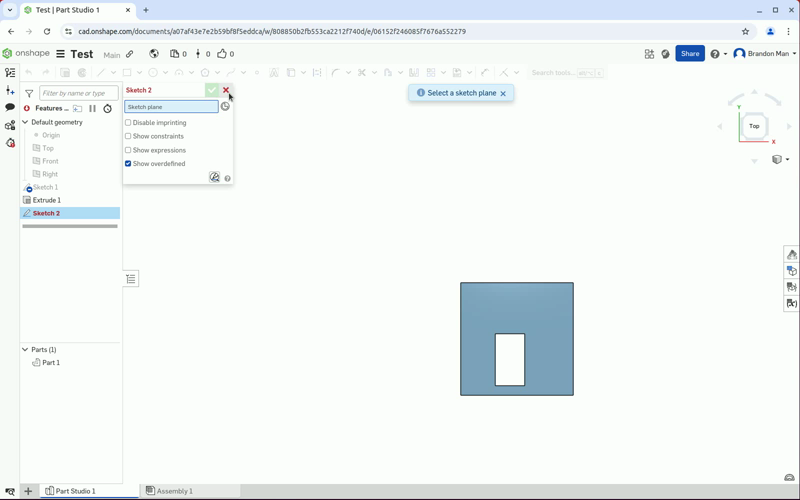
mouse_move(73, 150)
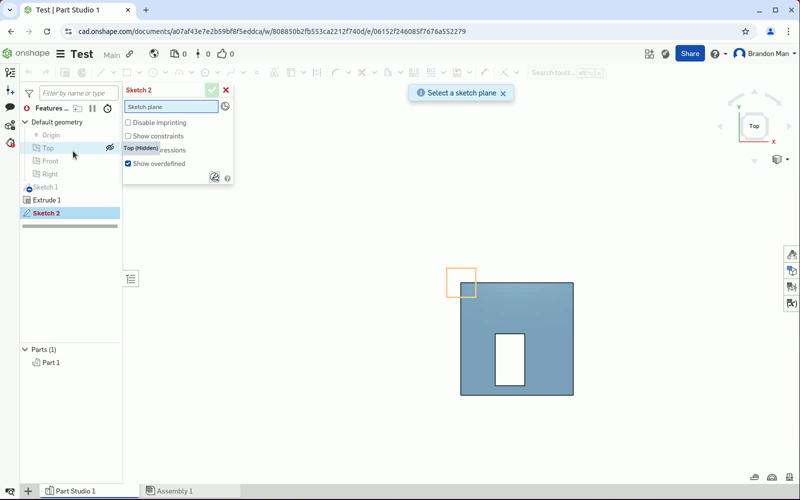
click(73, 150)
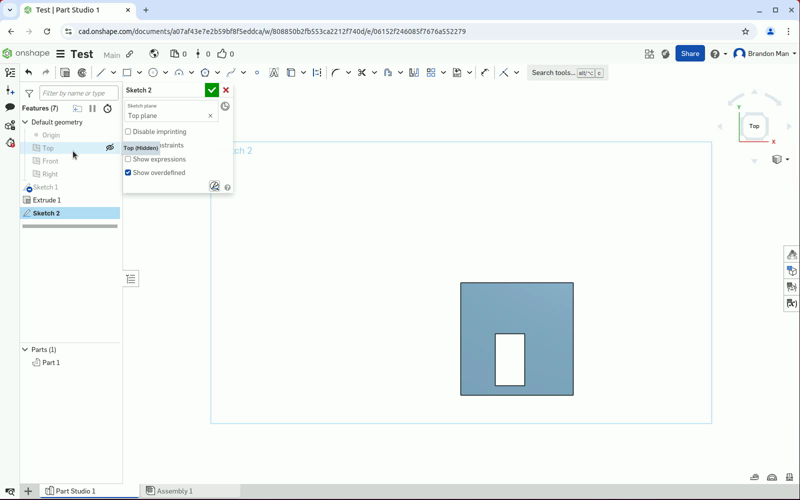
mouse_move(73, 352)
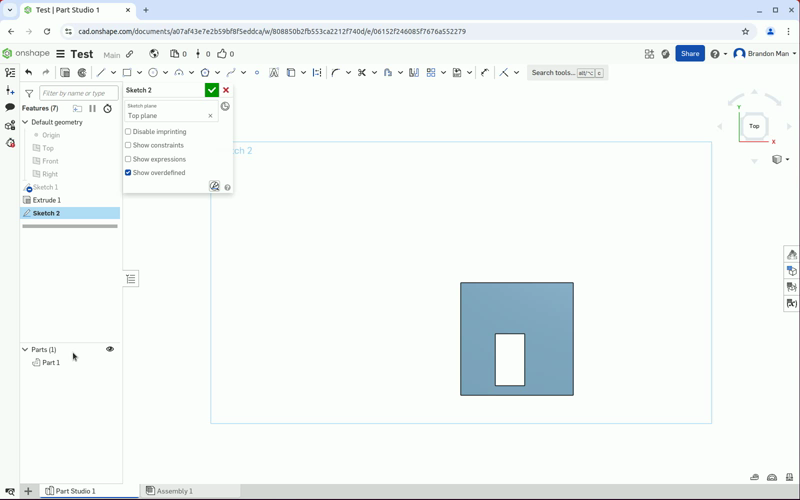
key(y)
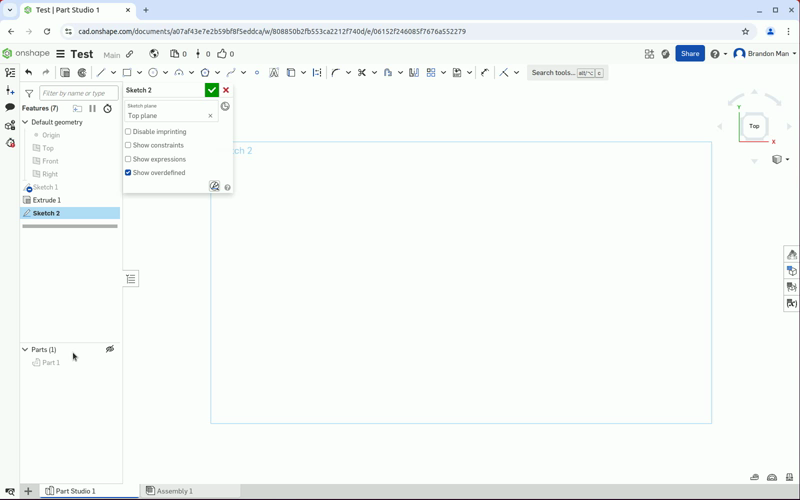
key(l)
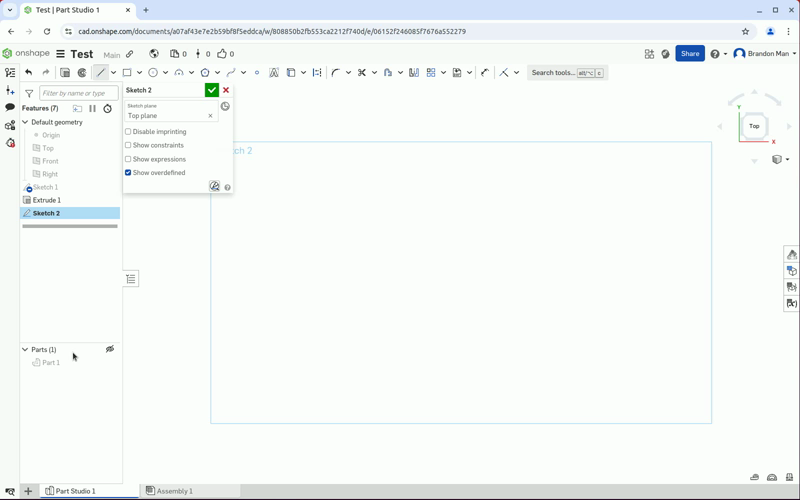
key_down(shift)
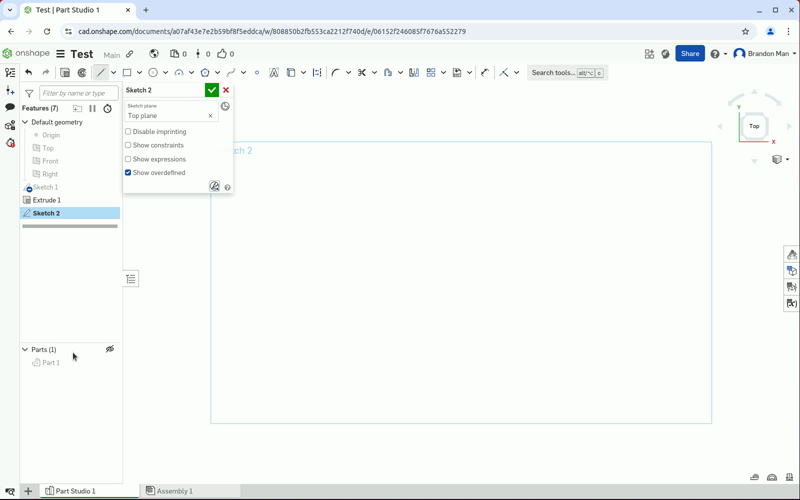
mouse_move(524, 386)
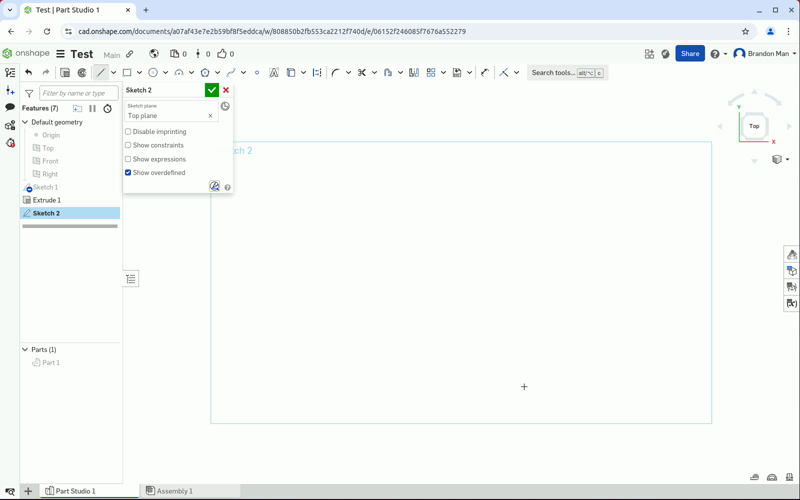
click(524, 386)
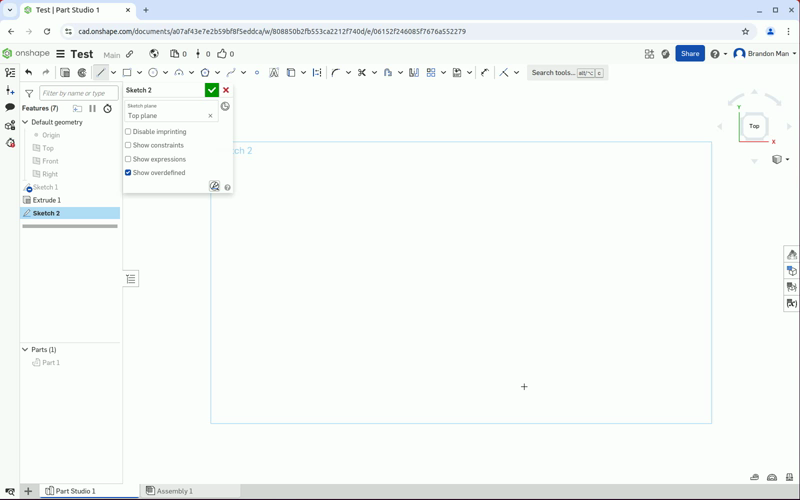
key_up(shift)
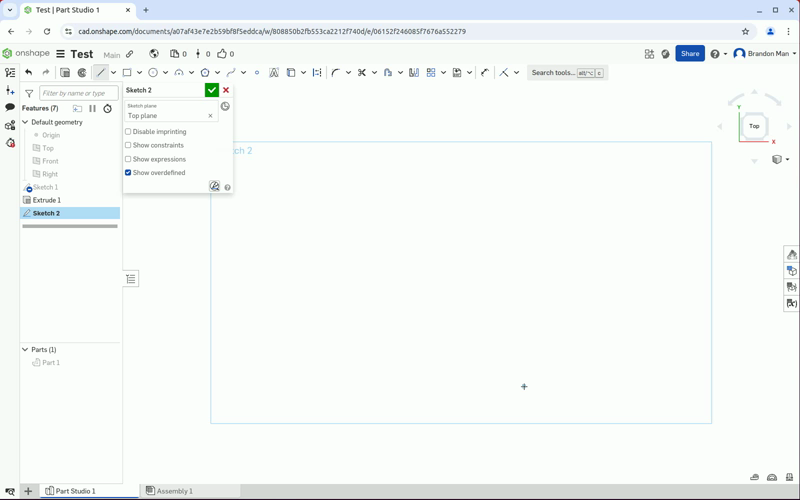
key_down(shift)
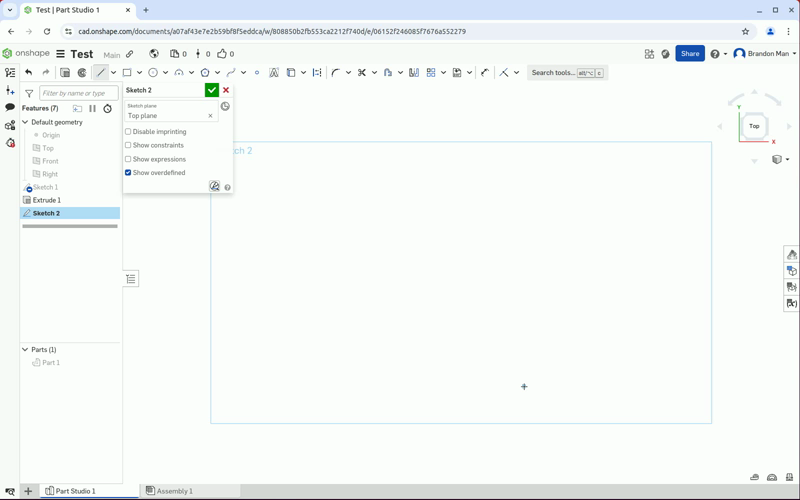
mouse_move(554, 386)
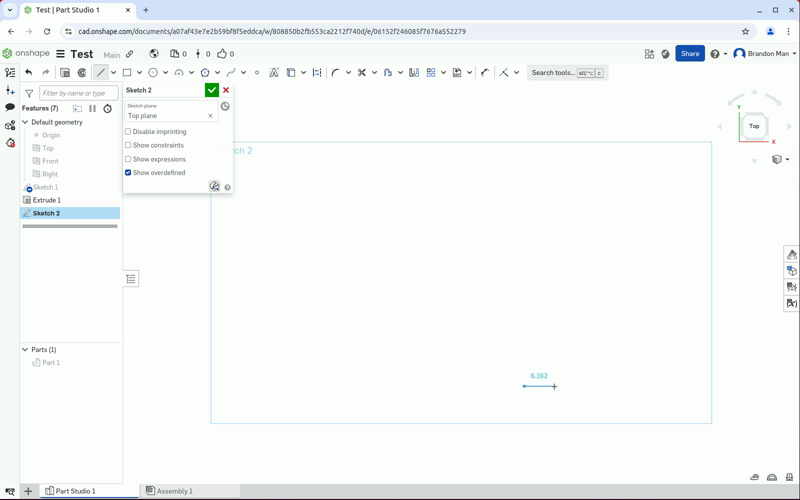
mouse_move(524, 386)
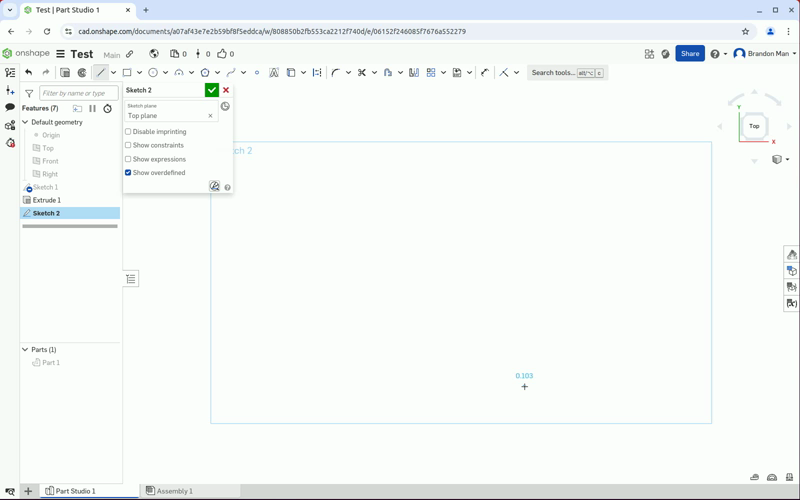
scroll(6)
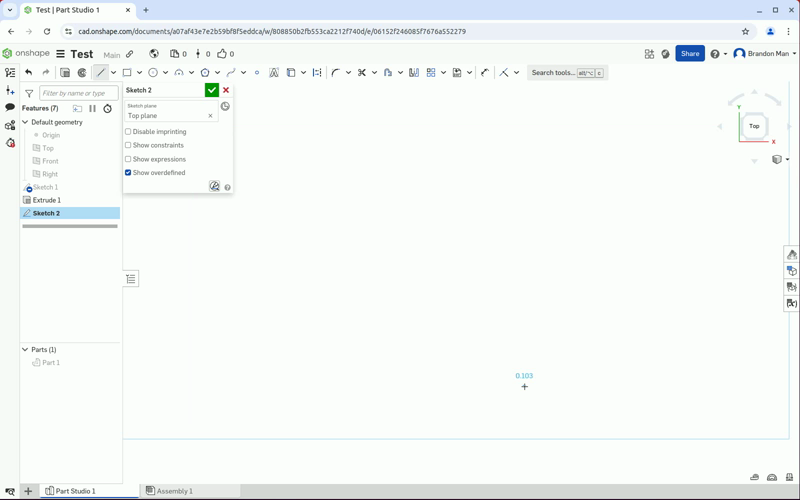
scroll(6)
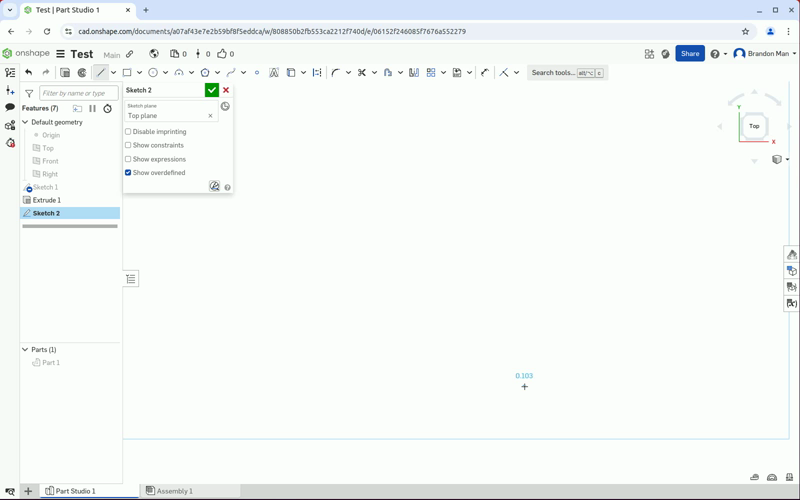
scroll(6)
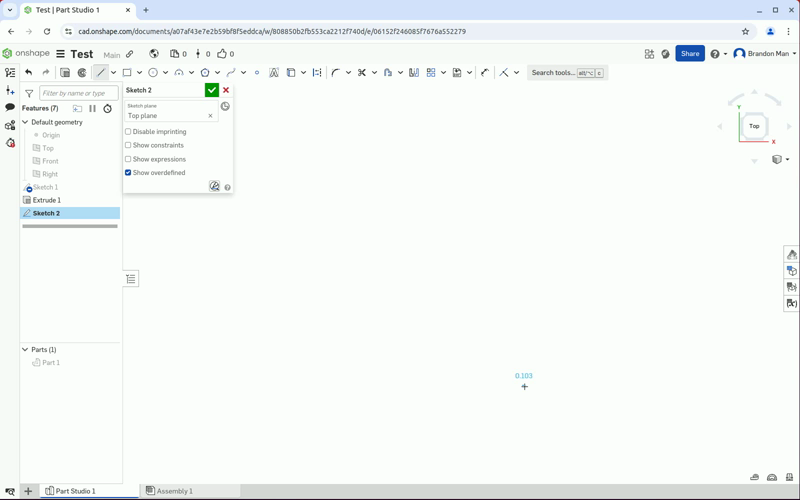
scroll(6)
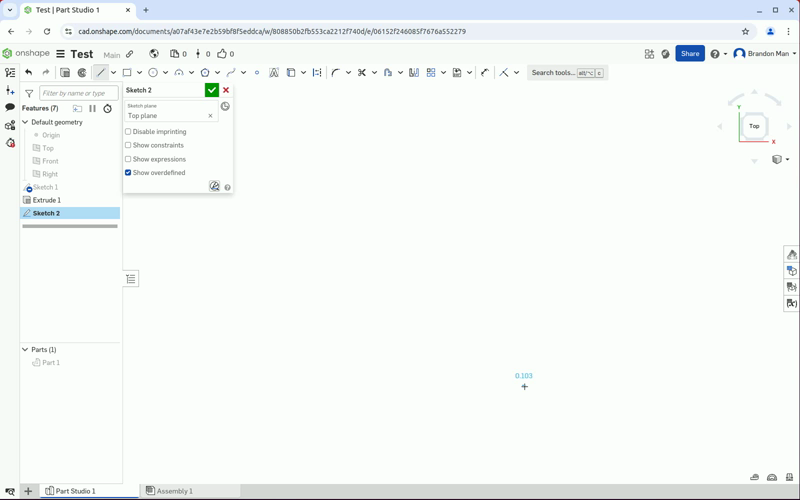
scroll(6)
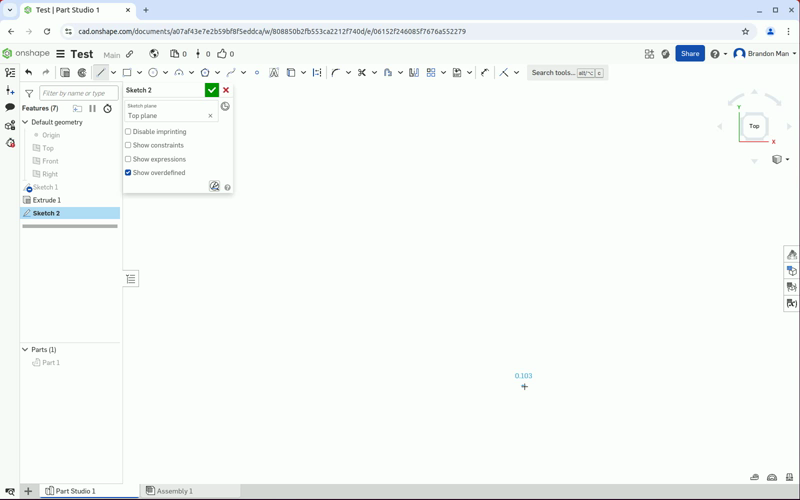
scroll(6)
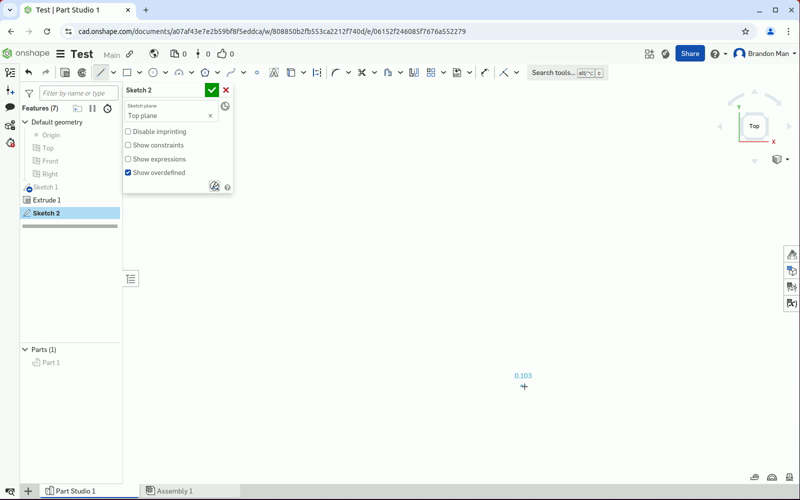
scroll(6)
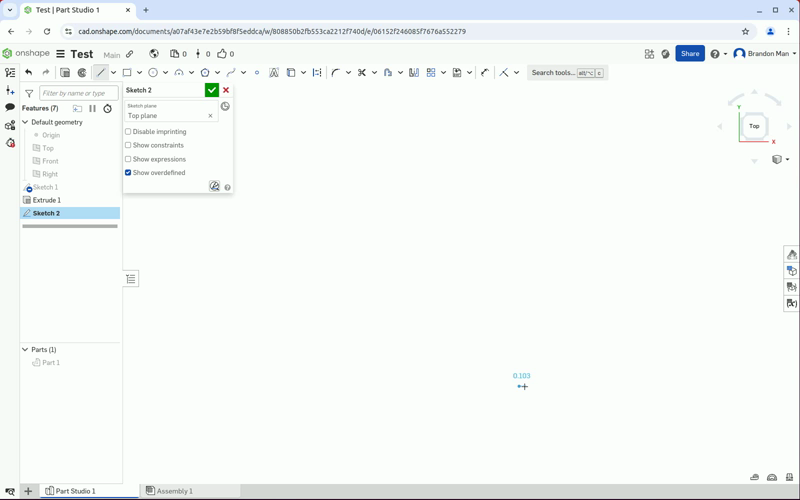
click(524, 386)
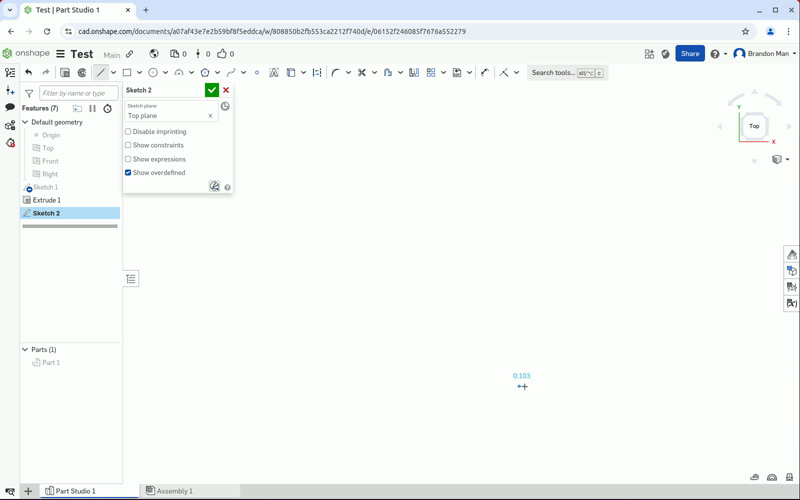
scroll(-6)
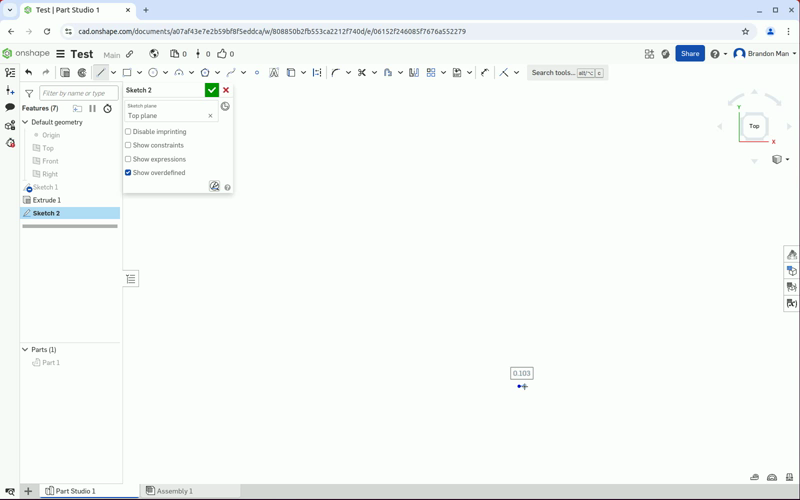
scroll(-6)
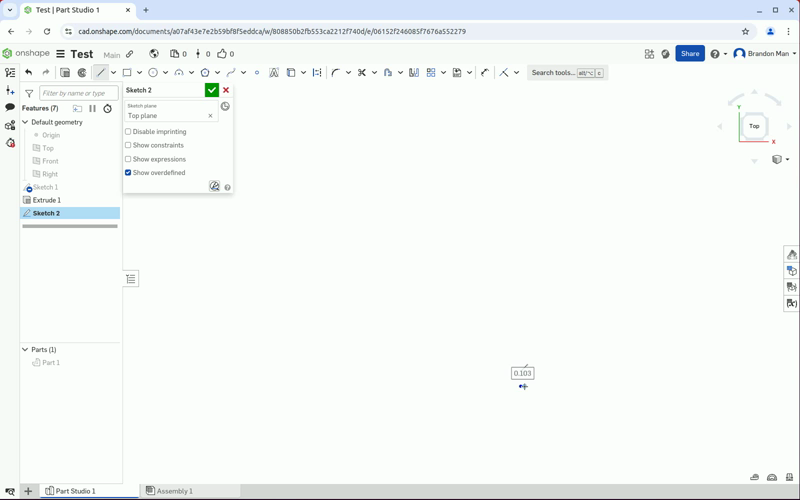
scroll(-6)
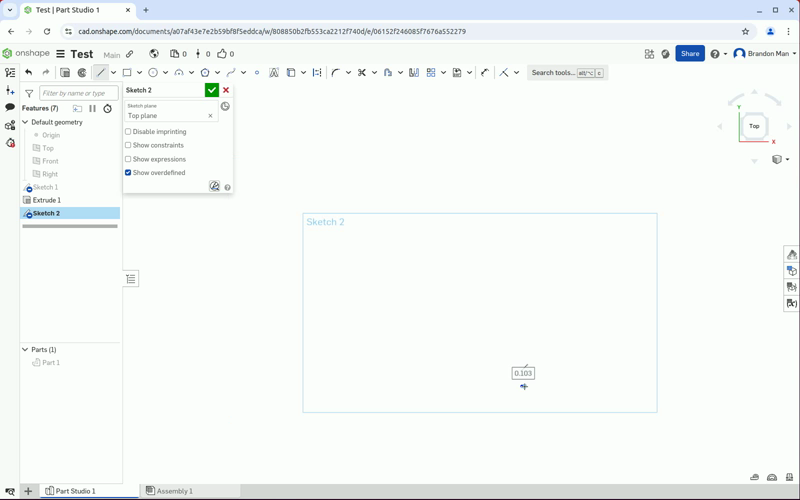
scroll(-6)
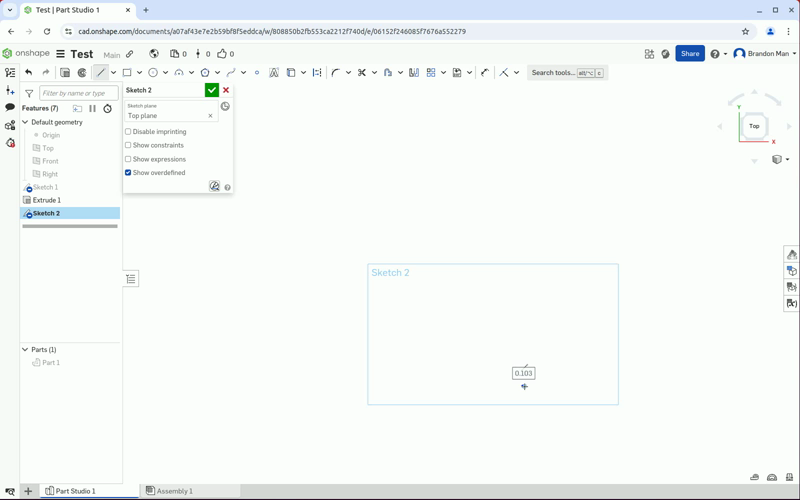
scroll(-6)
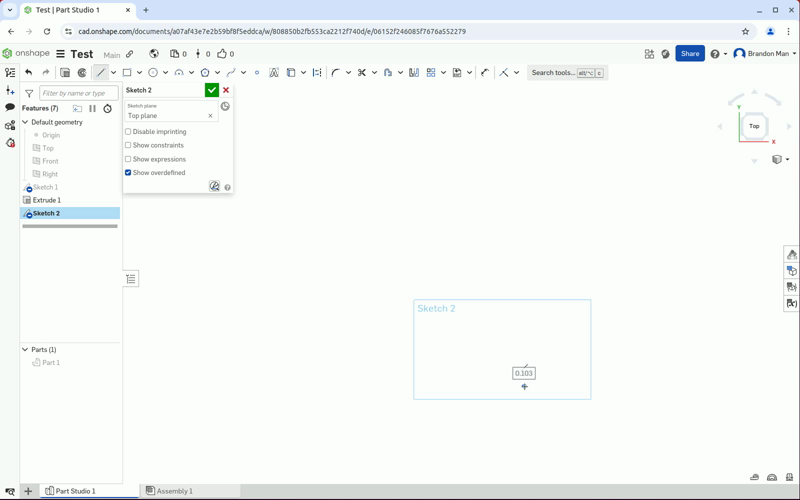
scroll(-6)
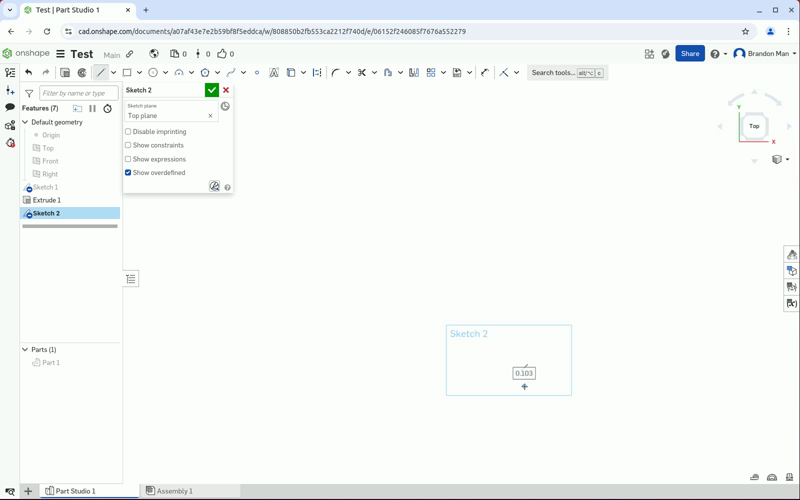
scroll(-6)
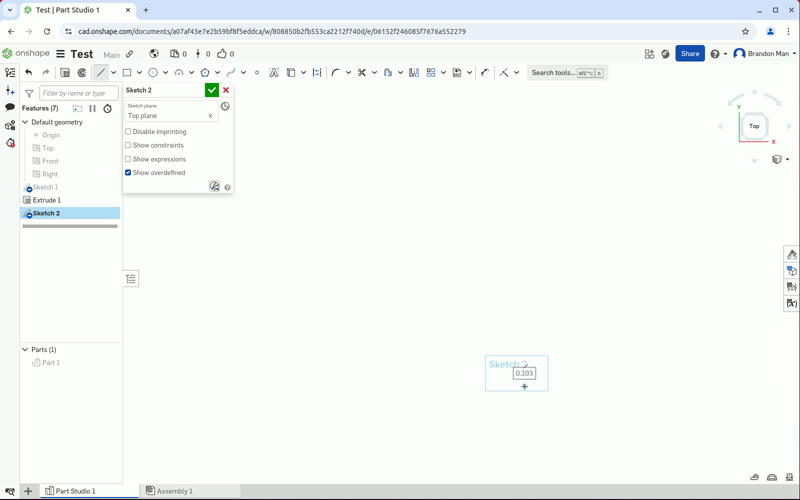
key_up(shift)
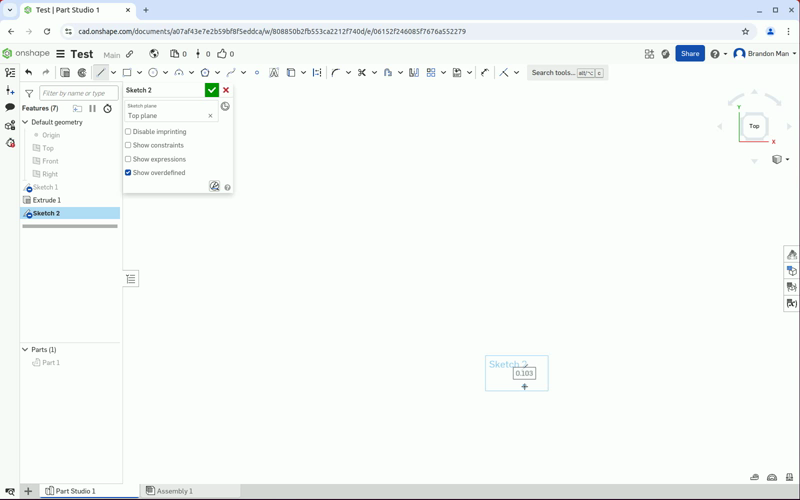
key_down(shift)
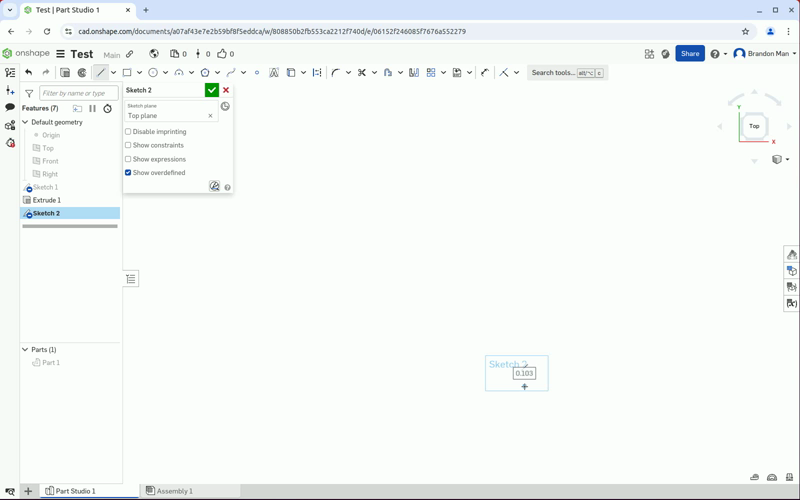
mouse_move(554, 386)
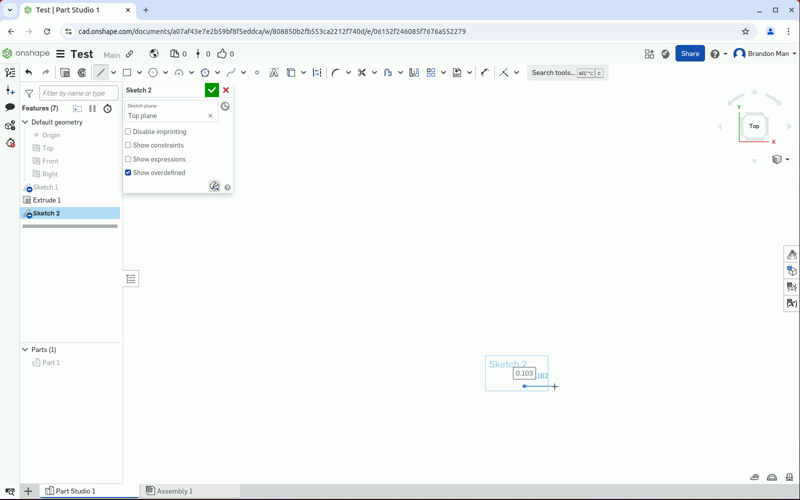
mouse_move(524, 354)
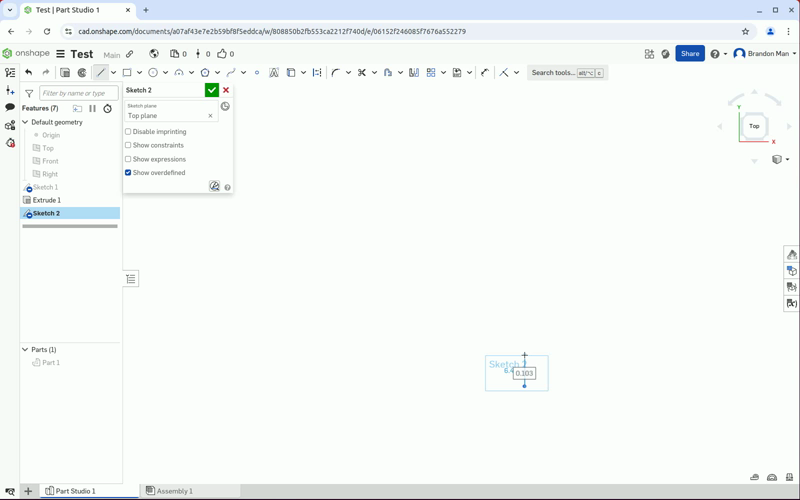
click(524, 354)
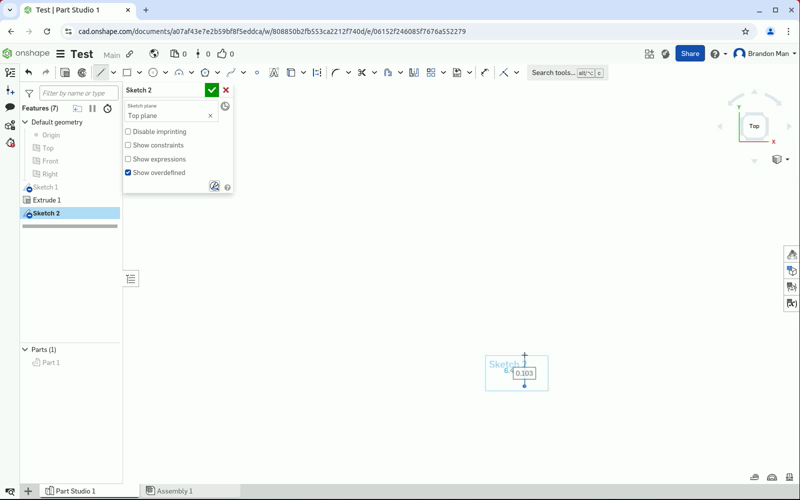
key_up(shift)
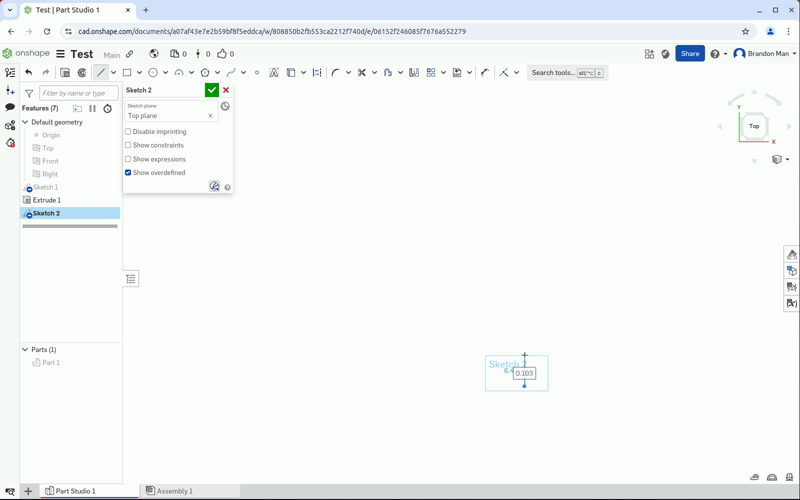
key_down(shift)
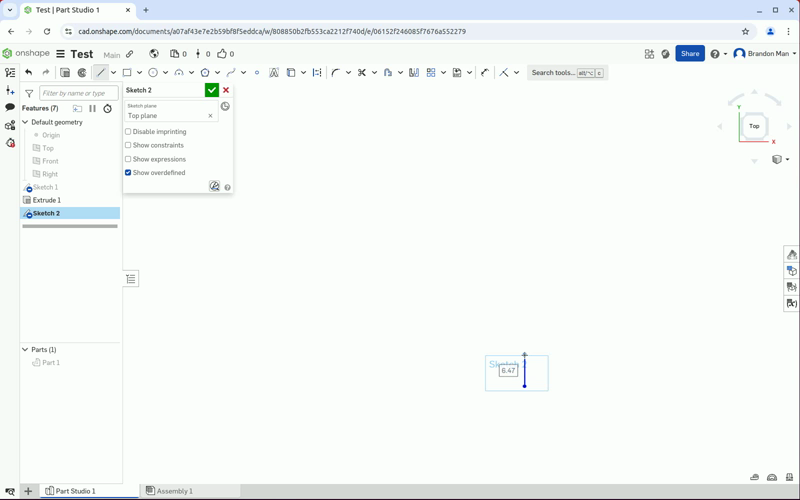
mouse_move(554, 354)
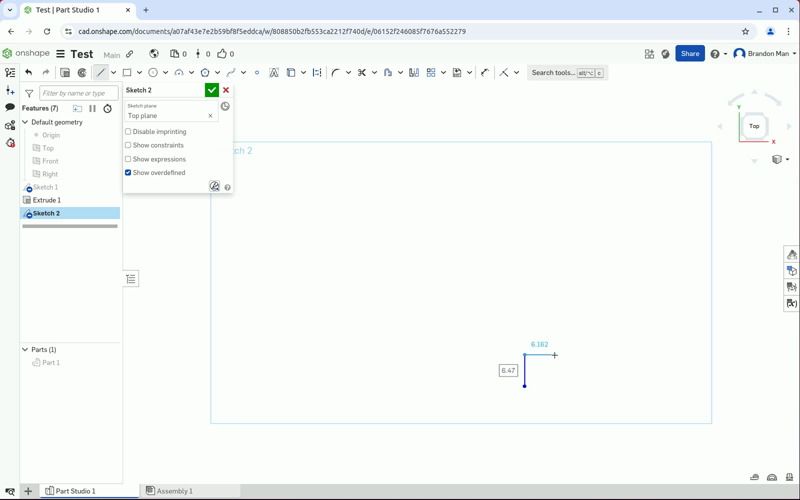
mouse_move(524, 354)
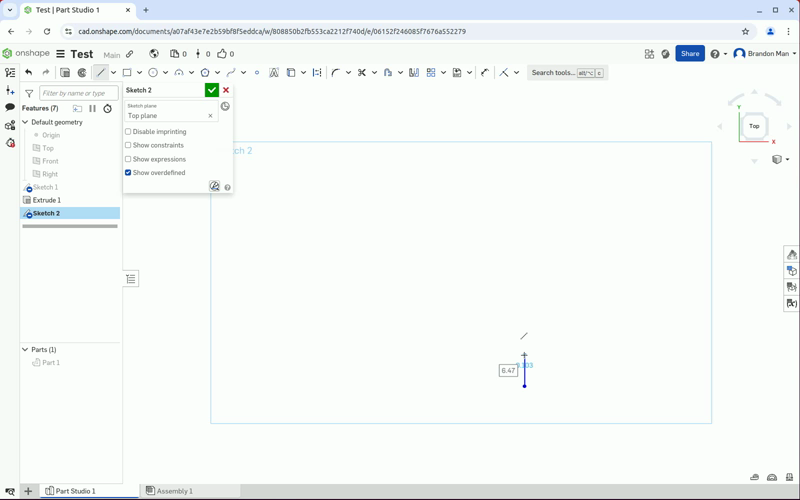
scroll(6)
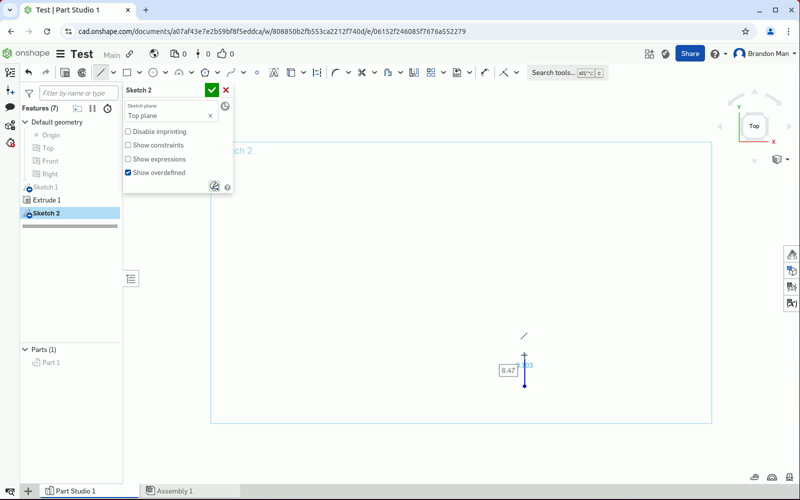
scroll(6)
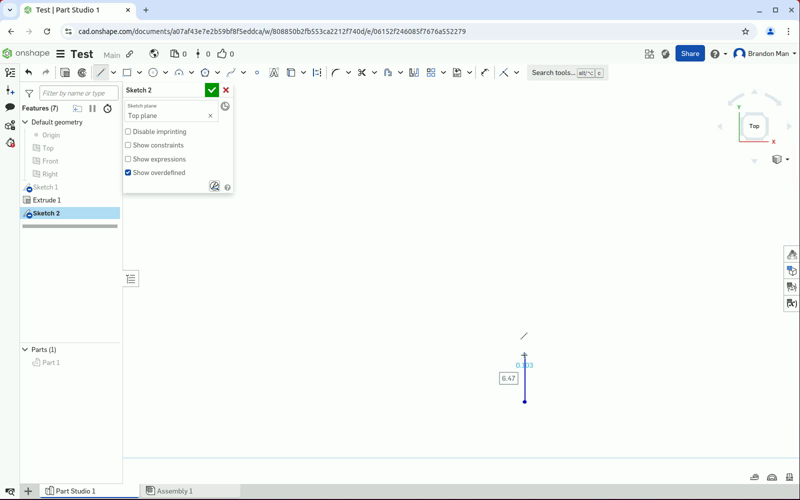
scroll(6)
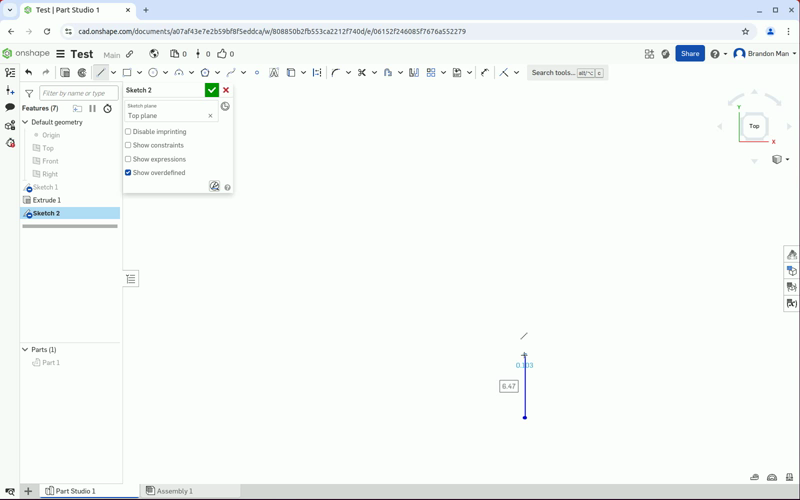
scroll(6)
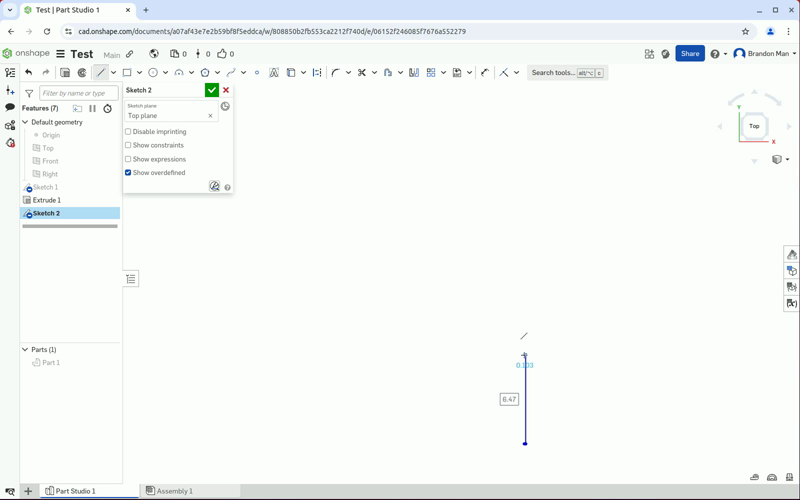
scroll(6)
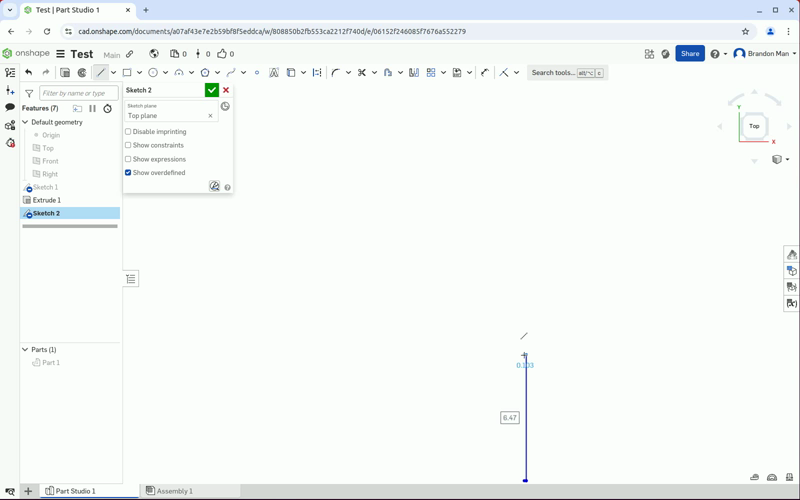
scroll(6)
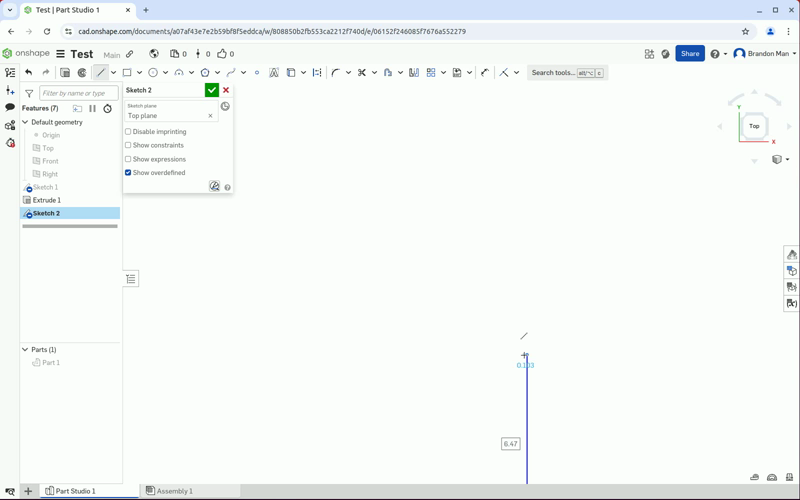
scroll(6)
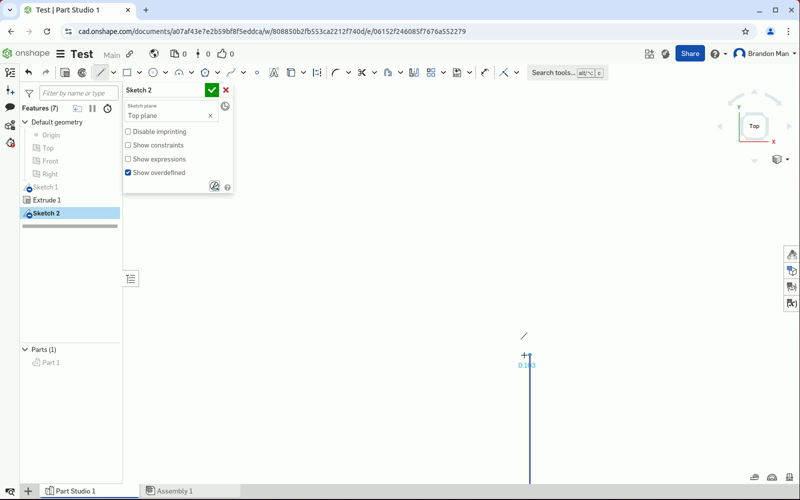
click(524, 354)
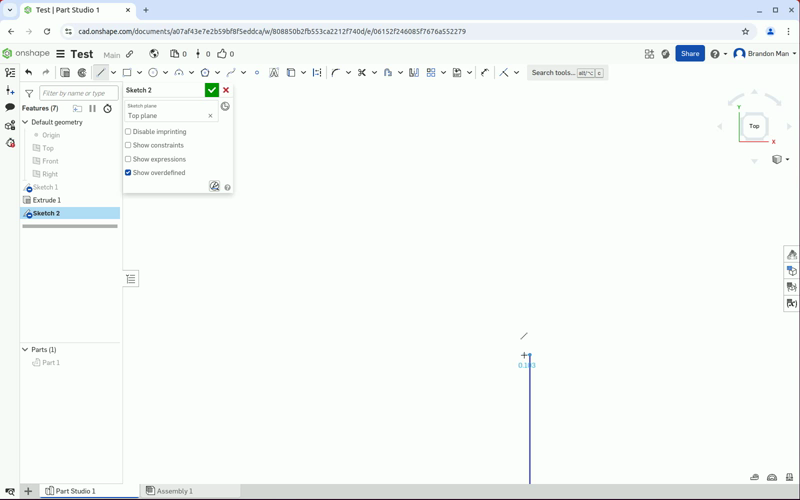
scroll(-6)
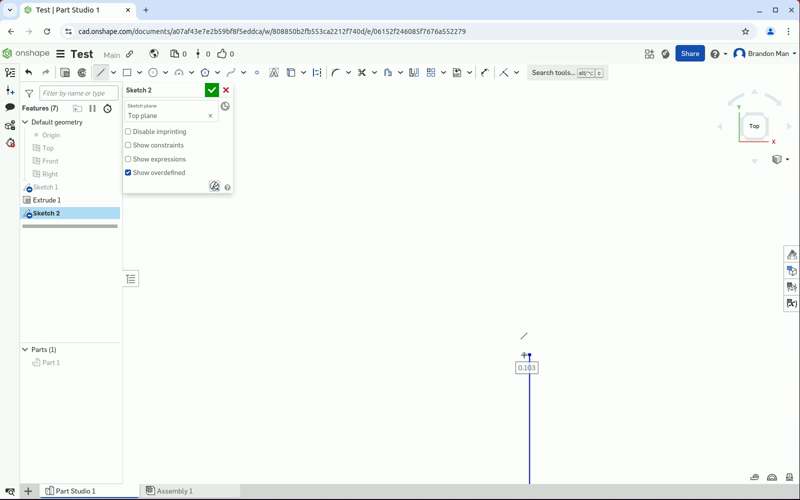
scroll(-6)
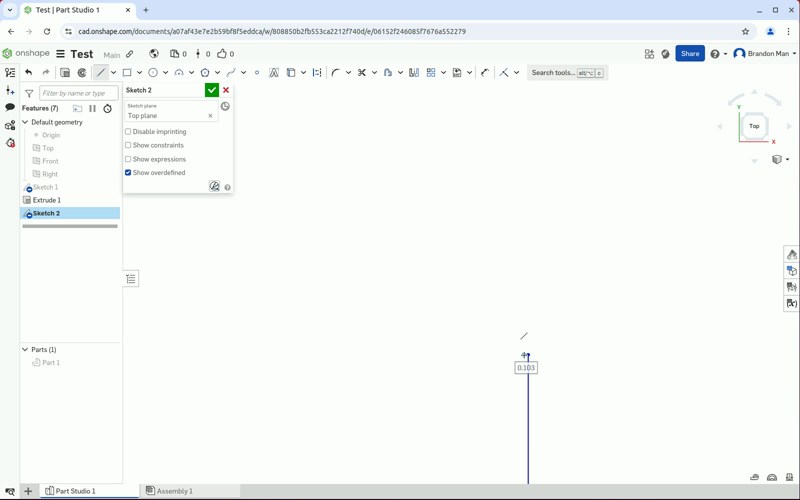
scroll(-6)
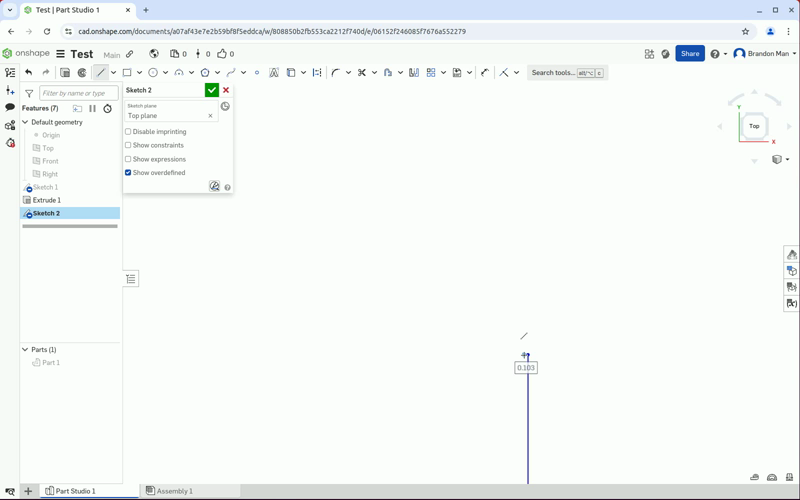
scroll(-6)
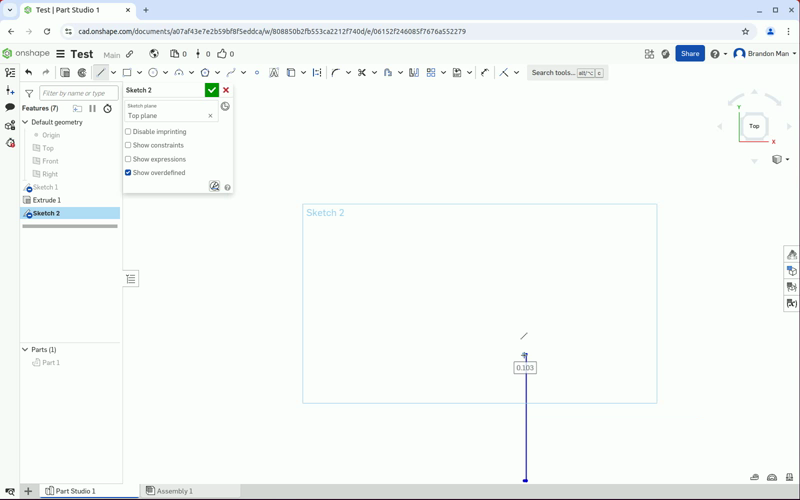
scroll(-6)
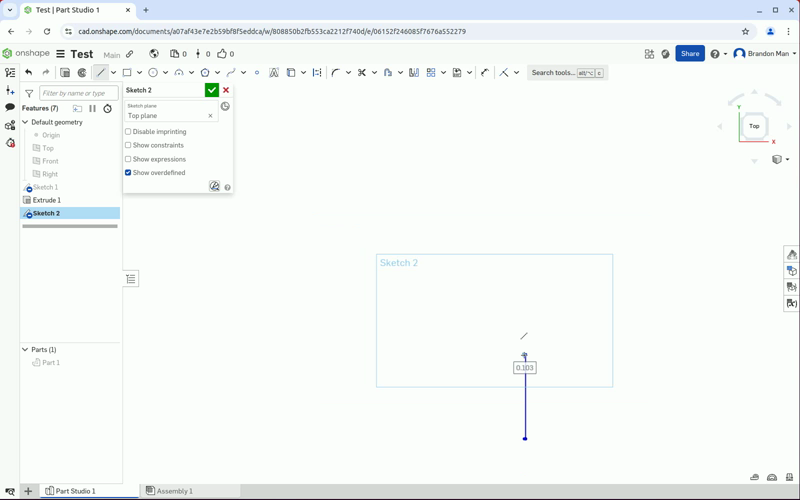
scroll(-6)
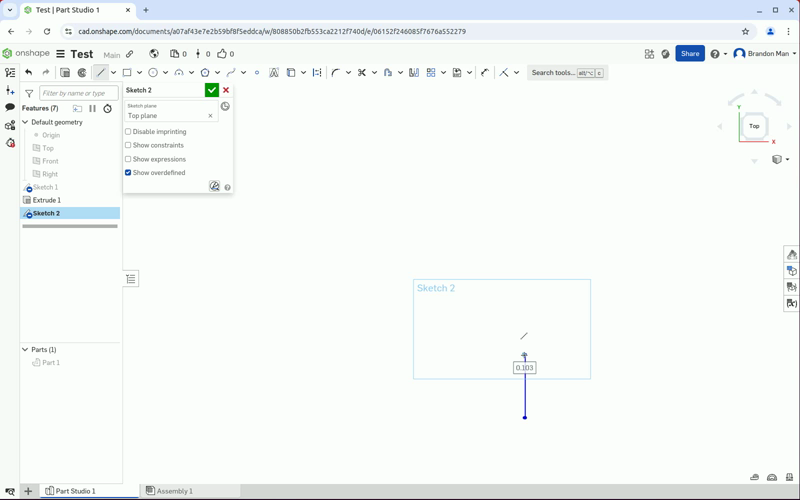
scroll(-6)
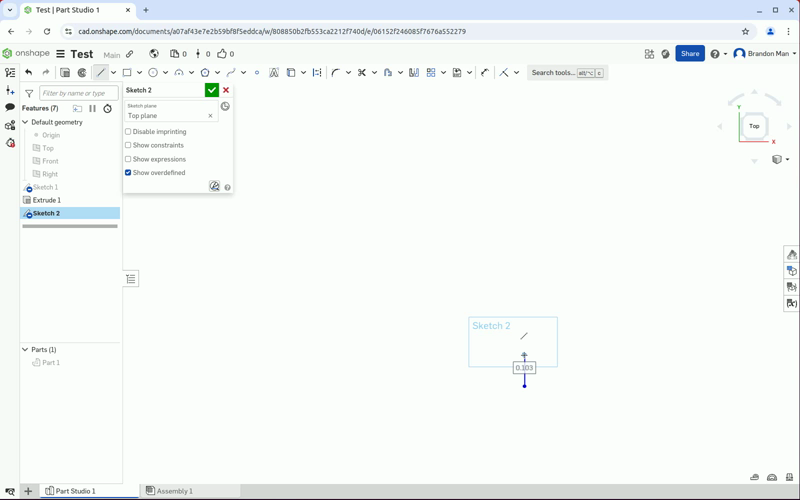
key_up(shift)
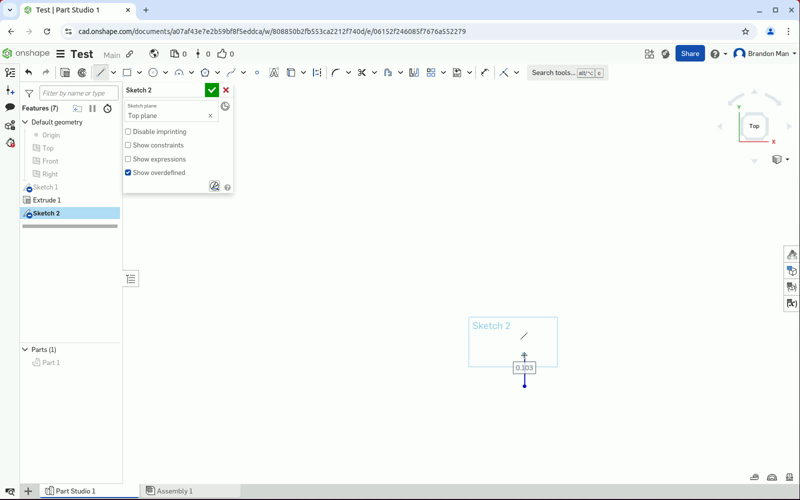
mouse_move(554, 354)
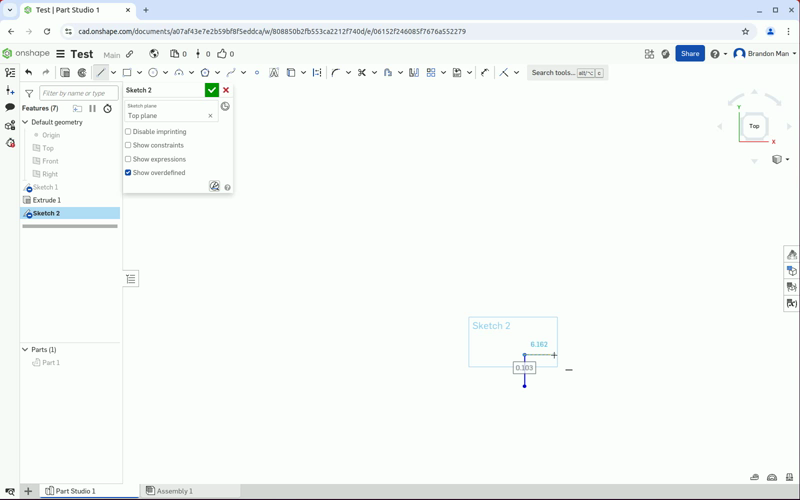
key_down(shift)
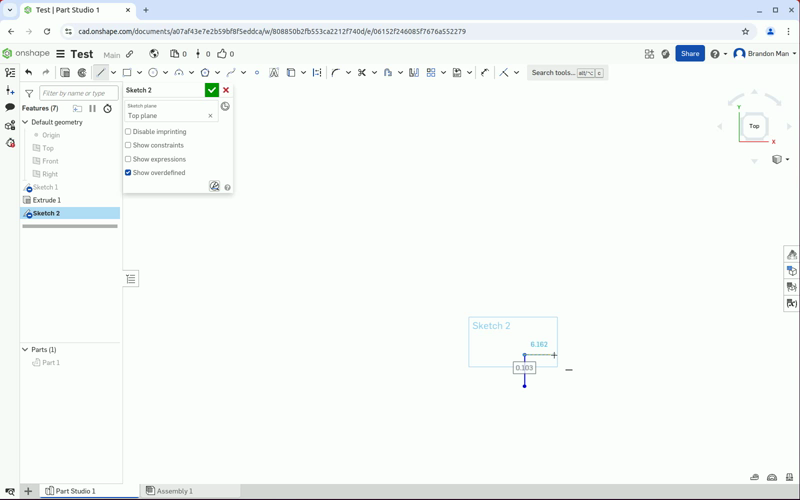
mouse_move(524, 386)
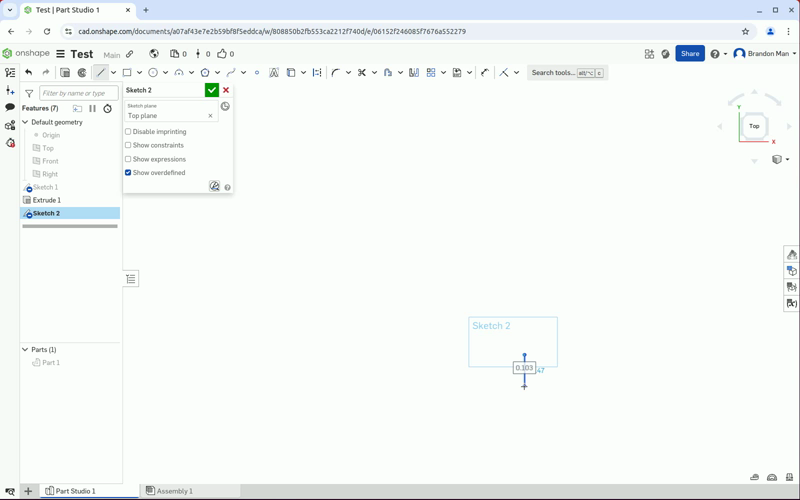
scroll(6)
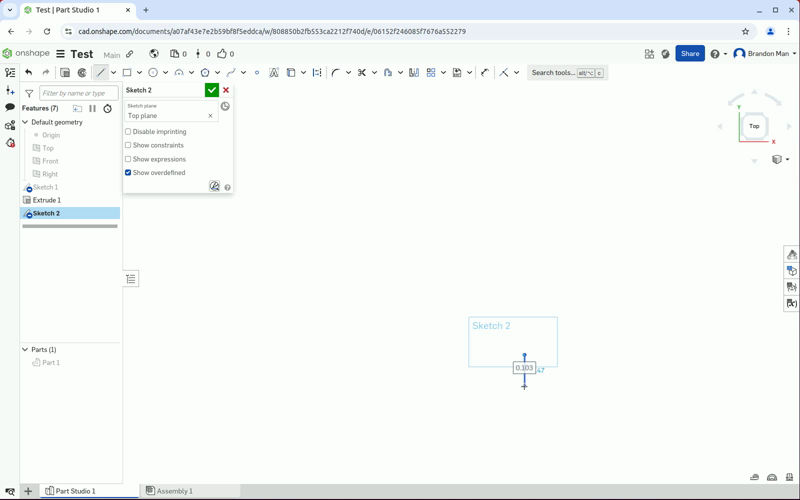
scroll(6)
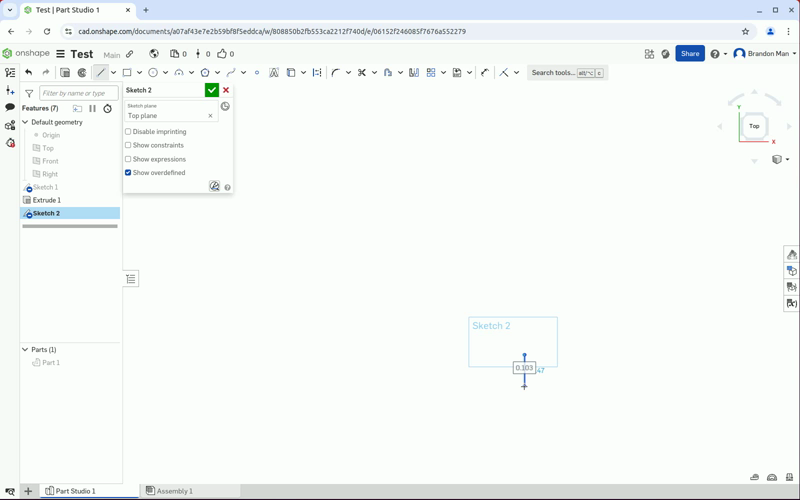
scroll(6)
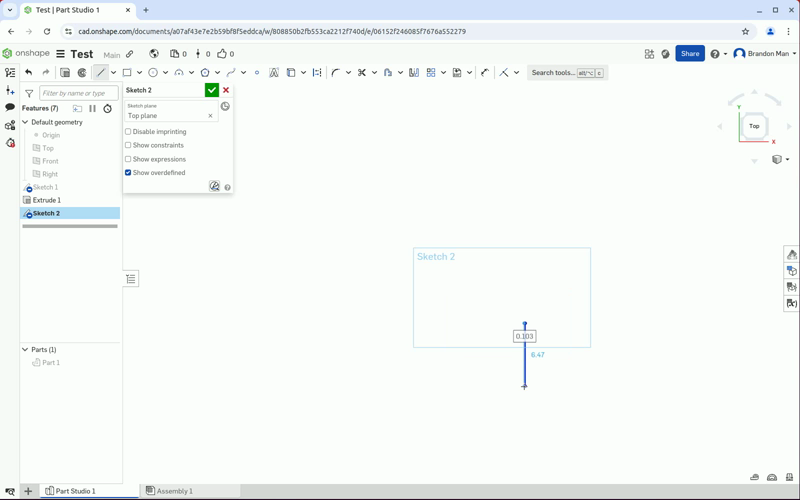
scroll(6)
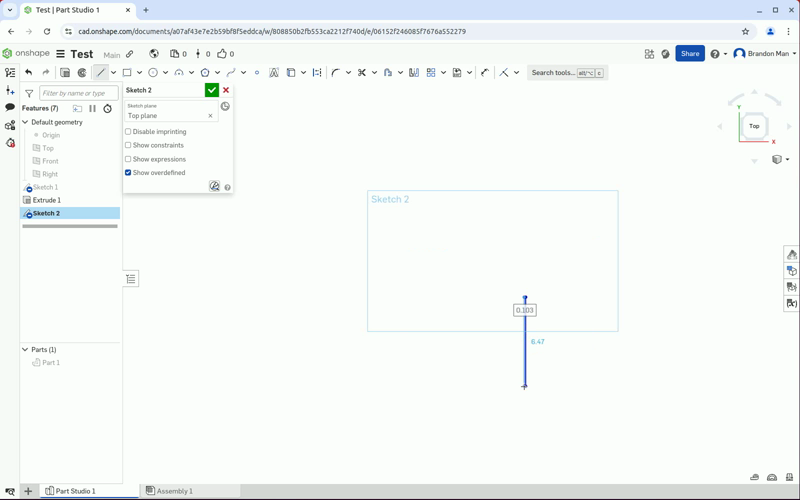
scroll(6)
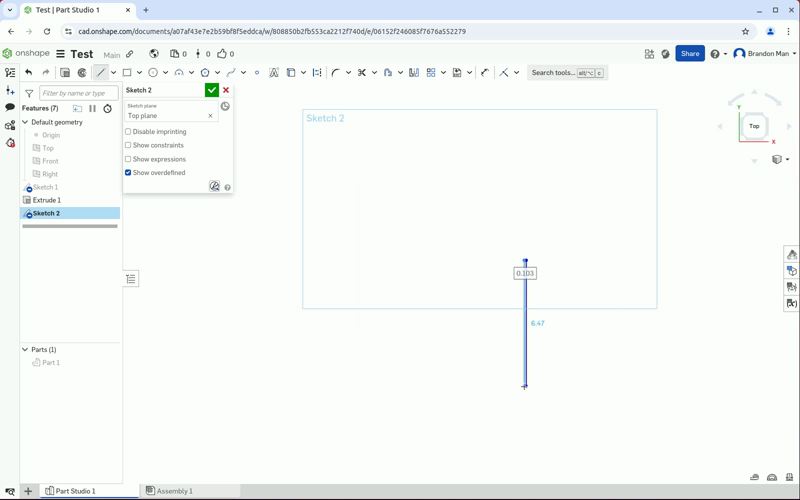
scroll(6)
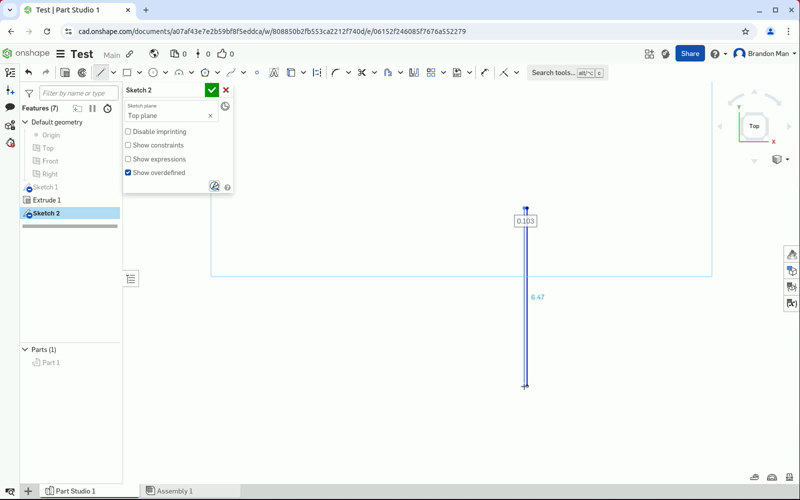
scroll(6)
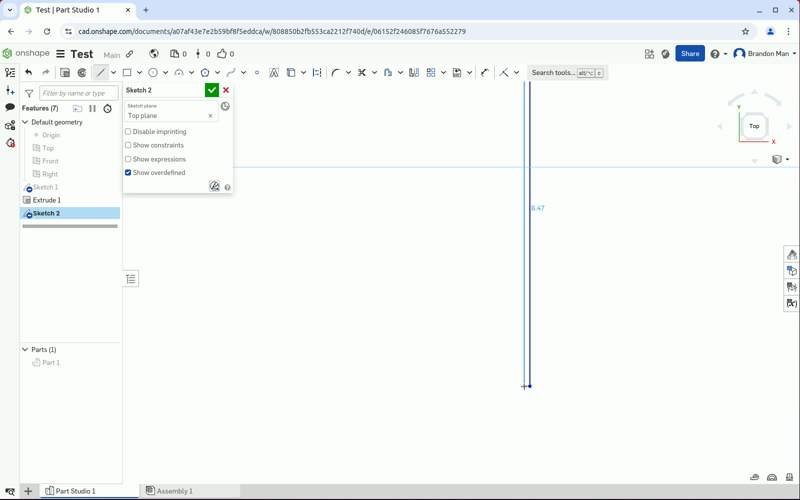
key_up(shift)
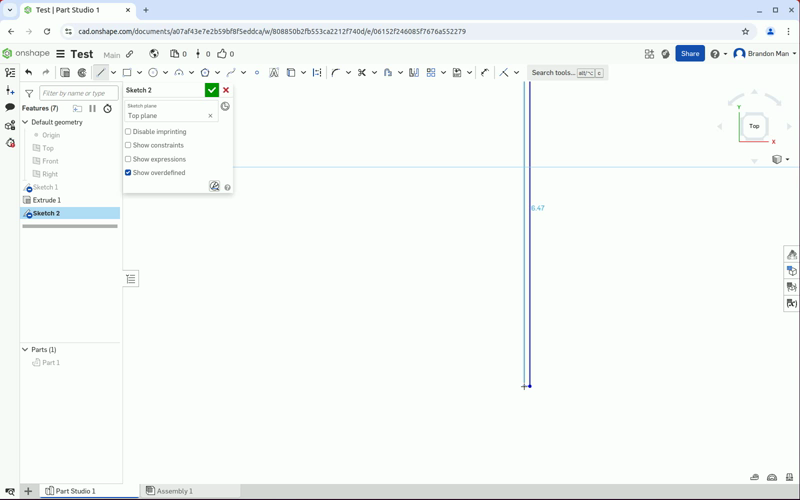
click(524, 386)
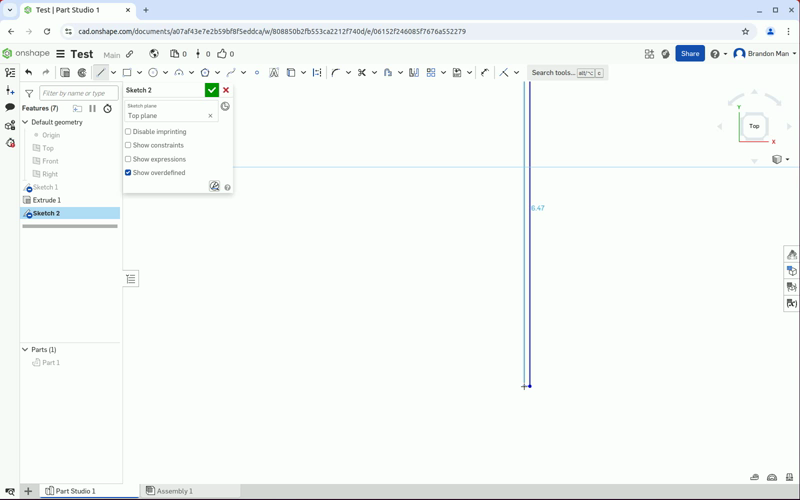
scroll(-6)
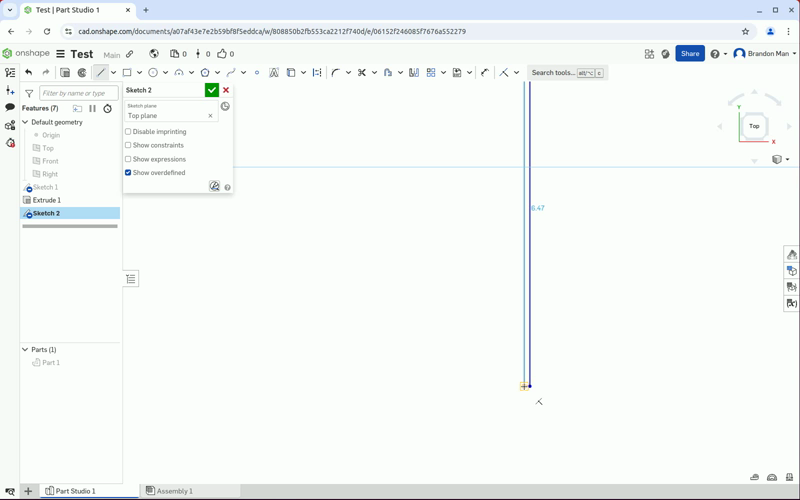
scroll(-6)
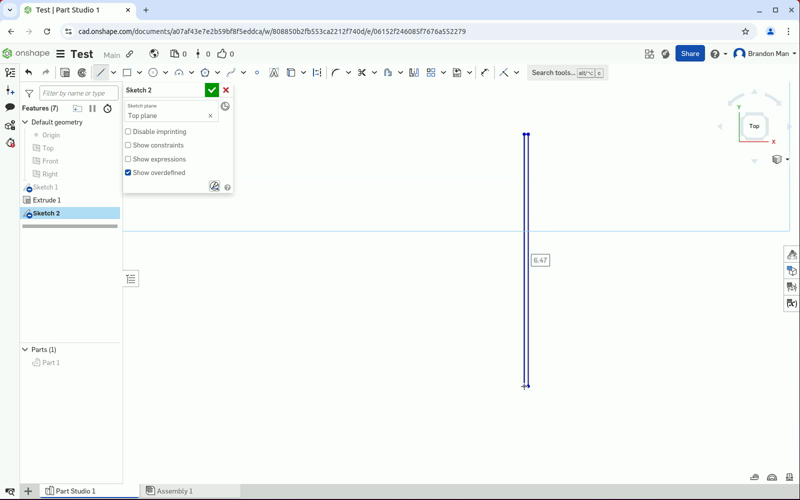
scroll(-6)
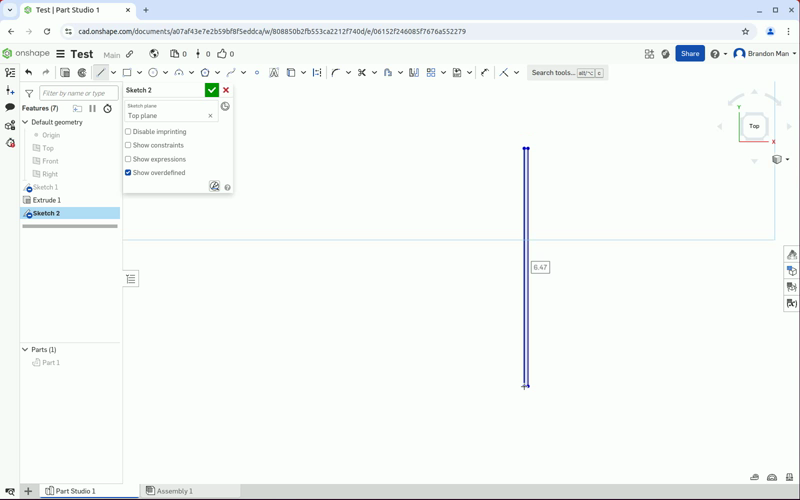
scroll(-6)
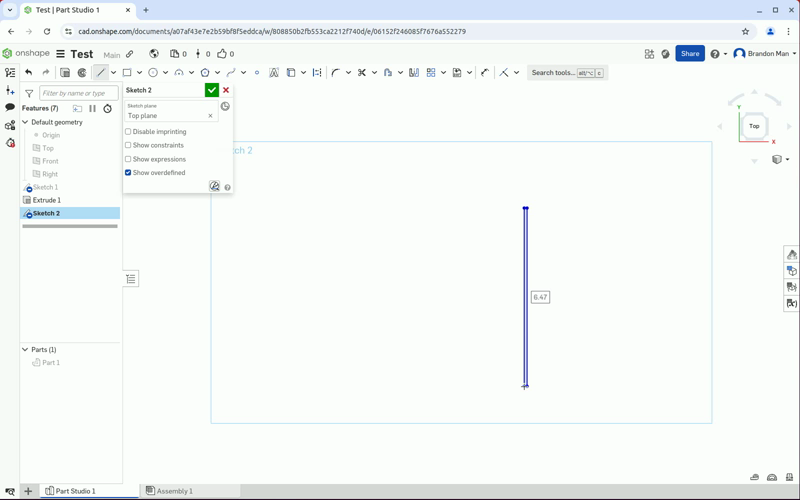
scroll(-6)
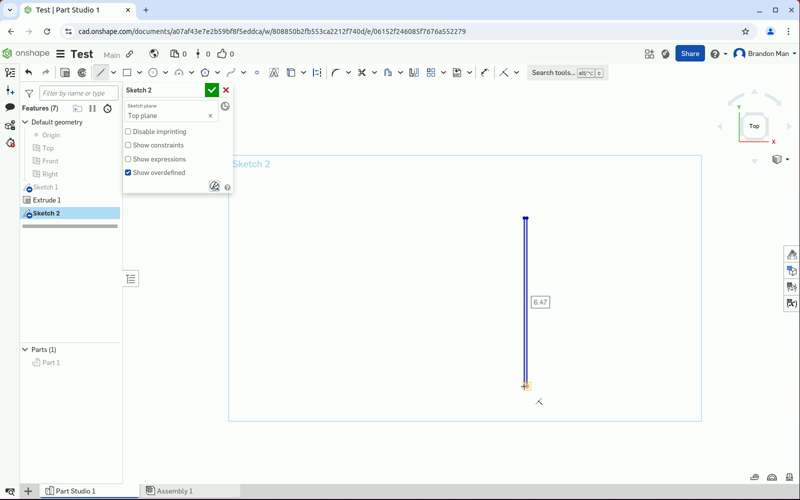
scroll(-6)
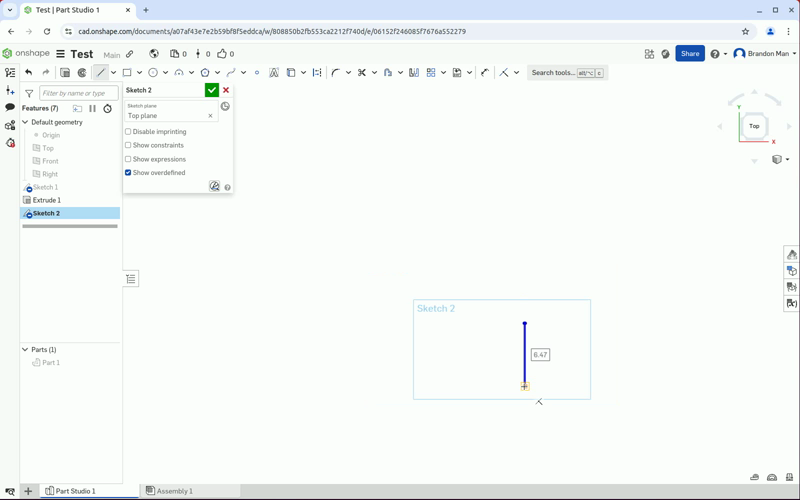
scroll(-6)
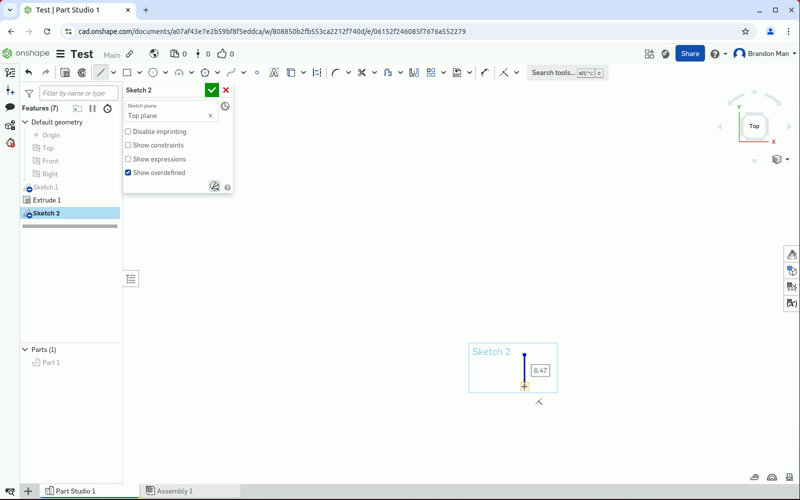
key(esc)
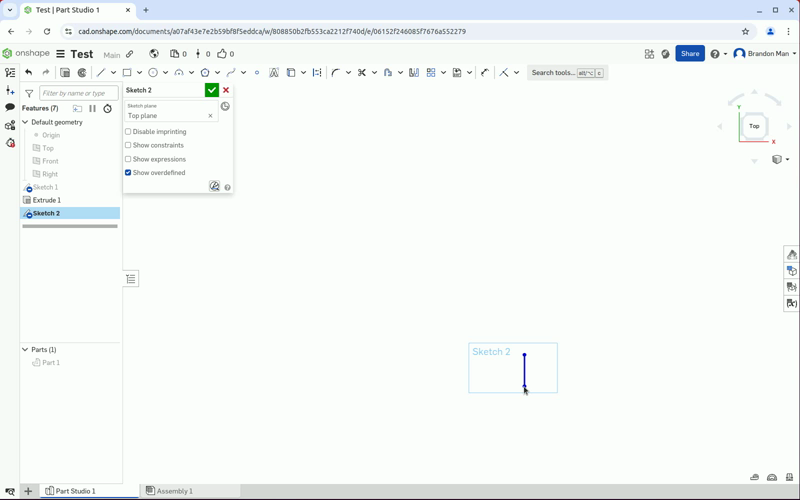
mouse_move(524, 371)
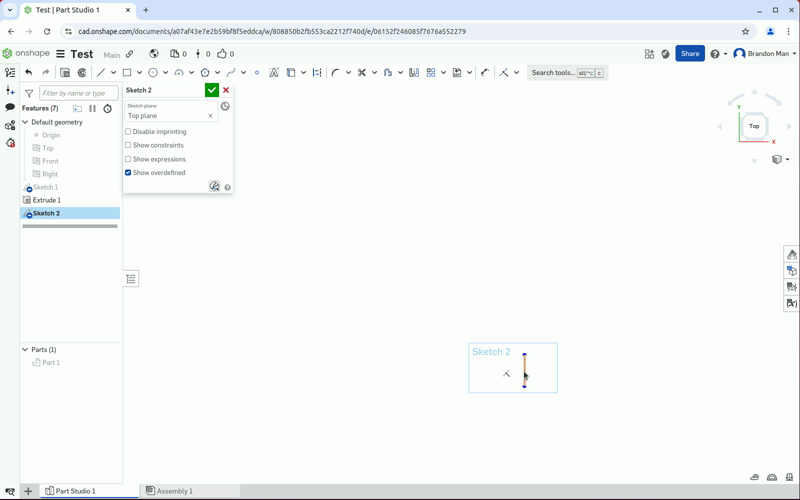
scroll(6)
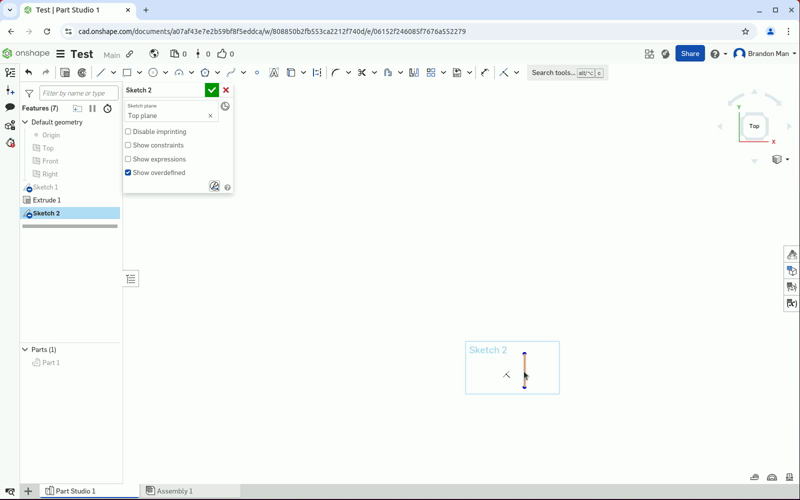
scroll(6)
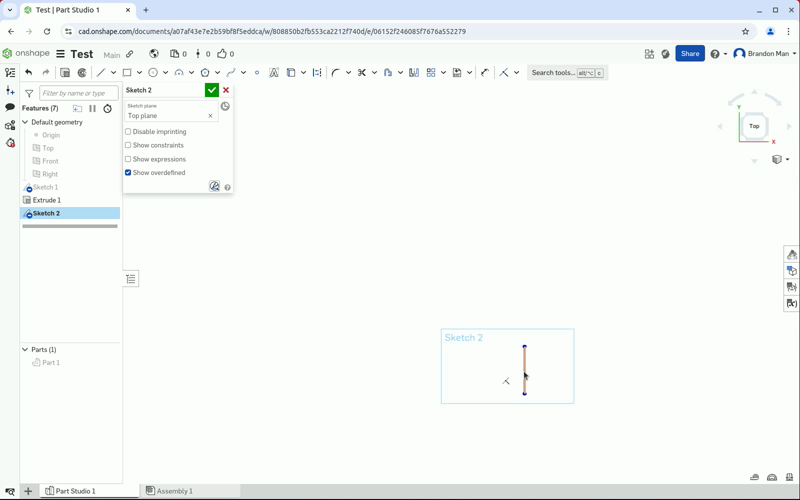
scroll(6)
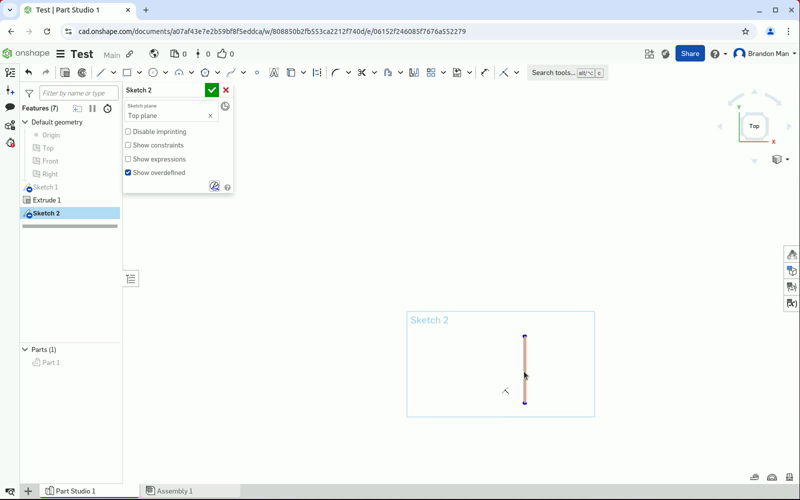
scroll(6)
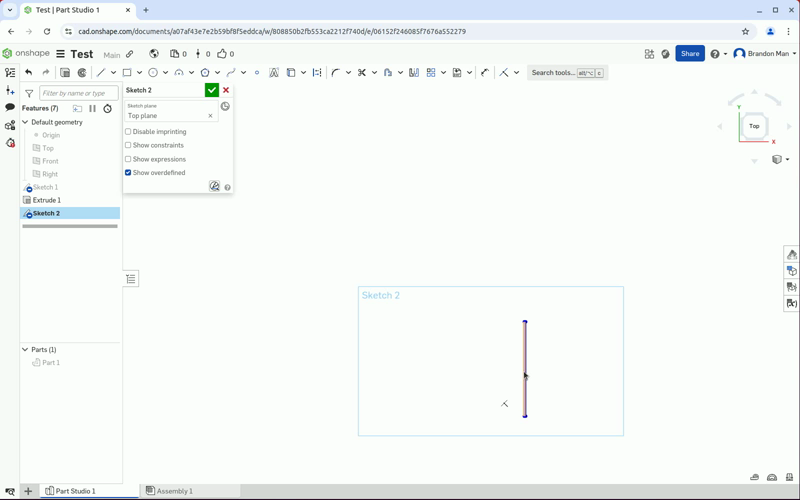
scroll(6)
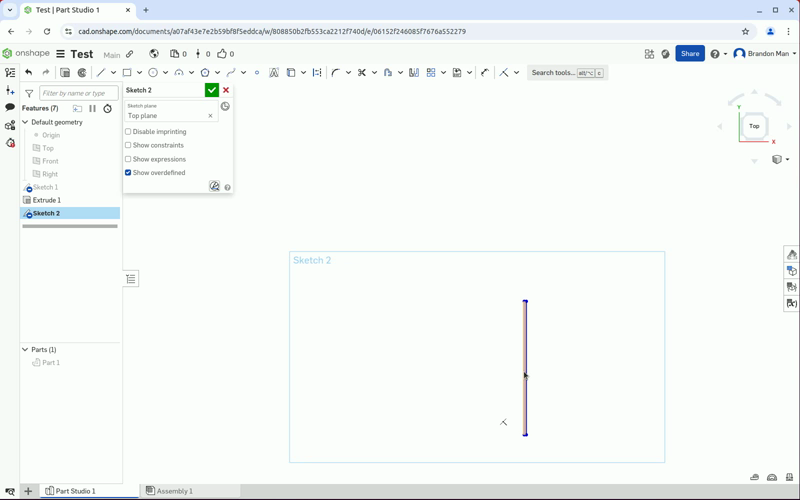
scroll(6)
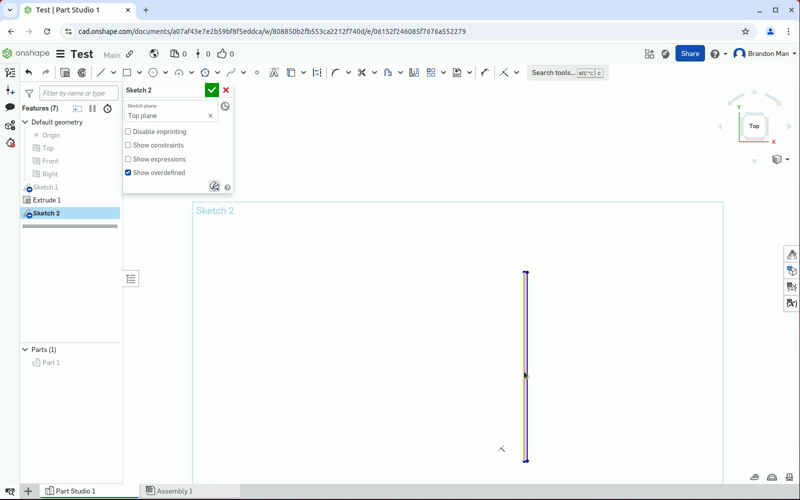
scroll(6)
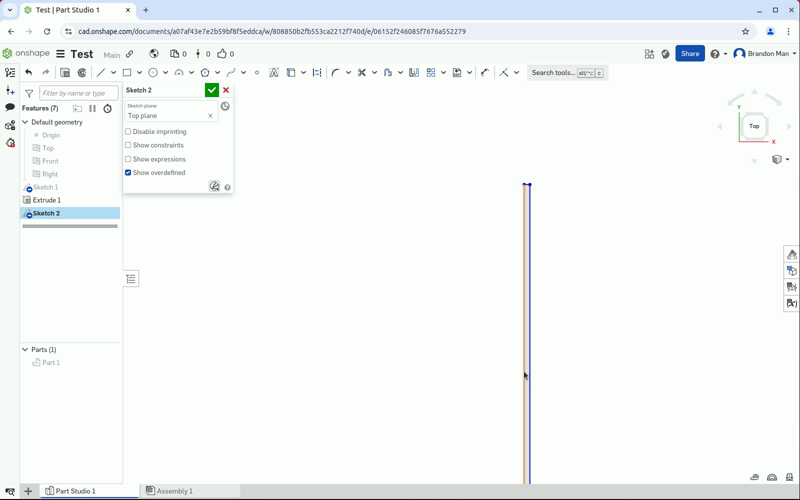
click(524, 371)
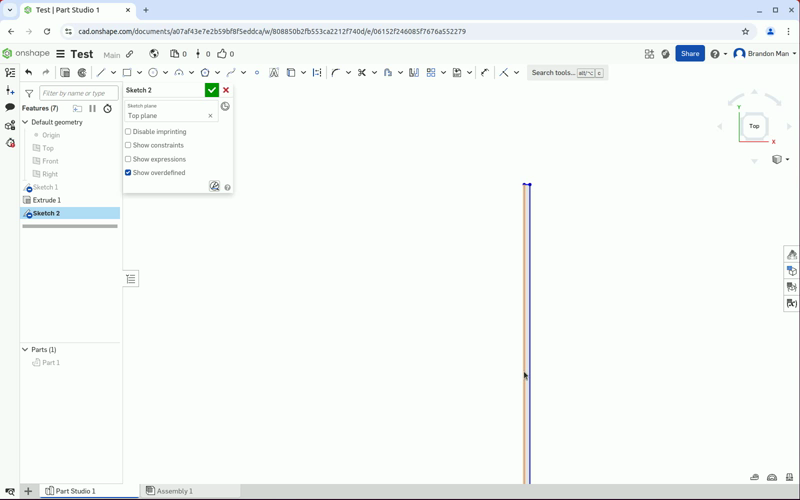
scroll(-6)
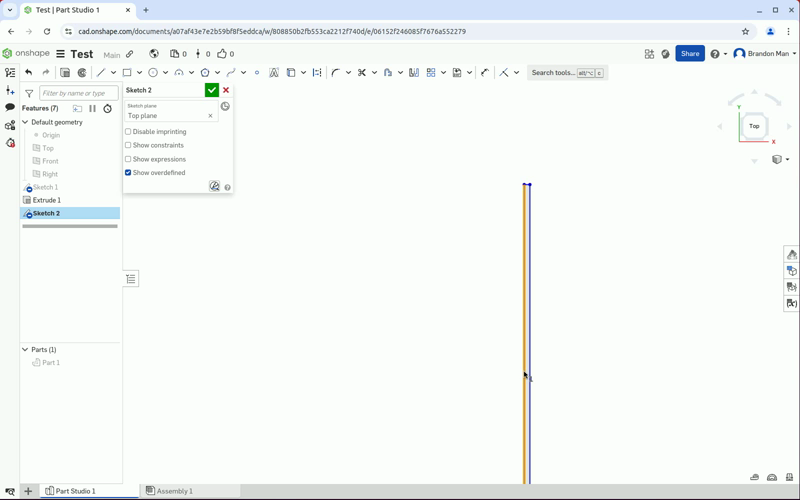
scroll(-6)
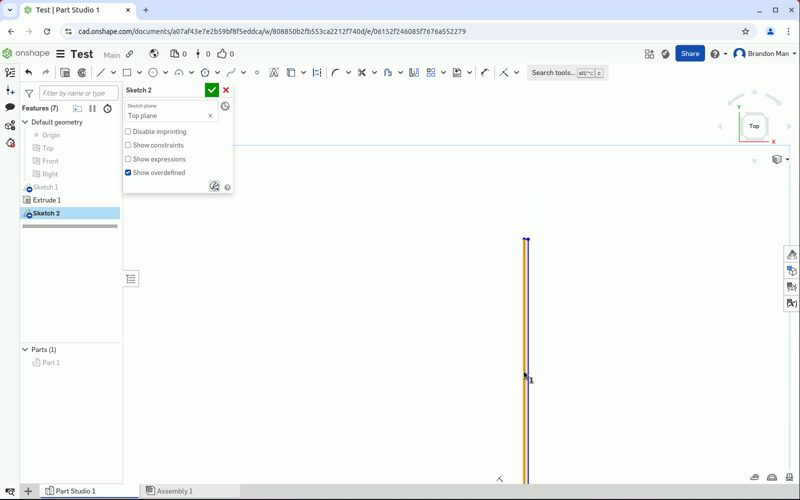
scroll(-6)
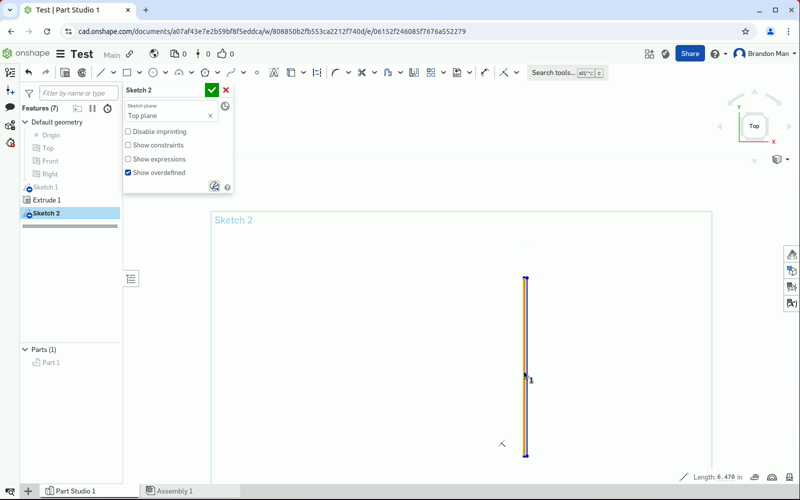
scroll(-6)
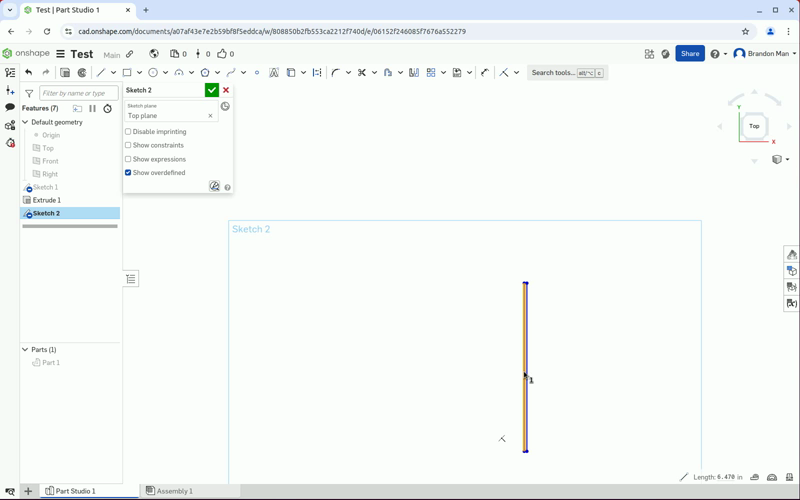
scroll(-6)
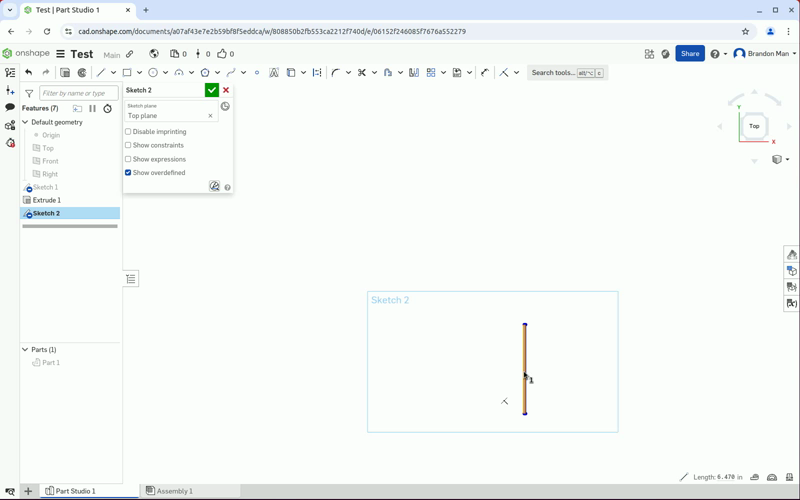
scroll(-6)
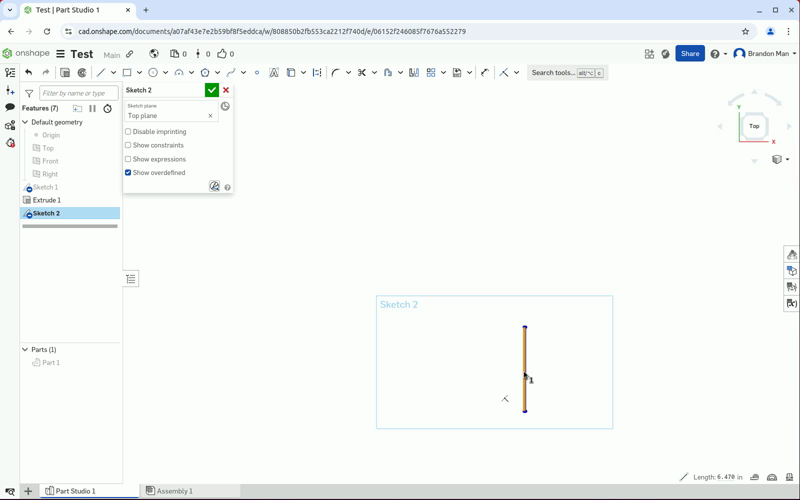
scroll(-6)
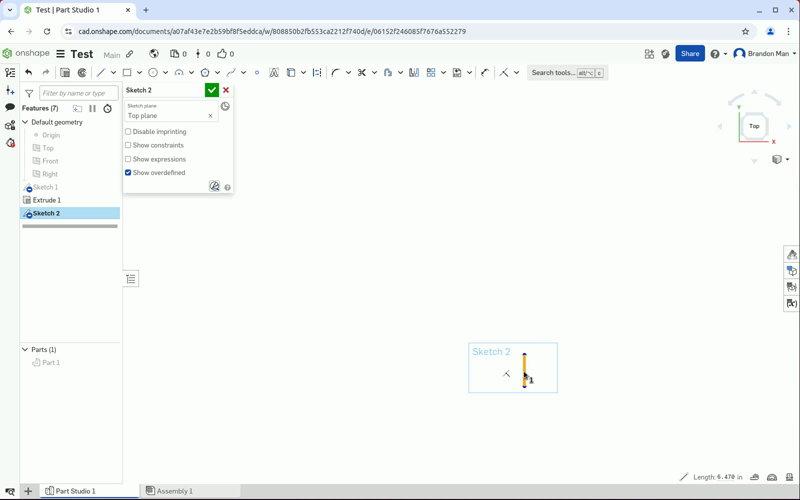
mouse_move(73, 352)
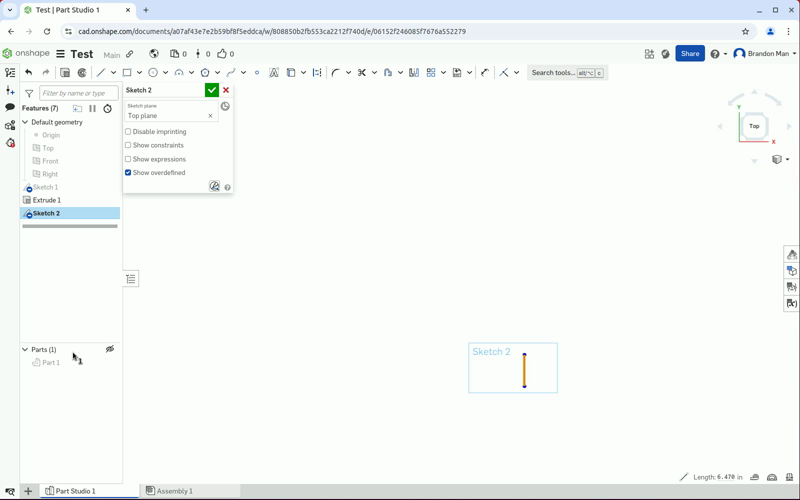
key(shift+y)
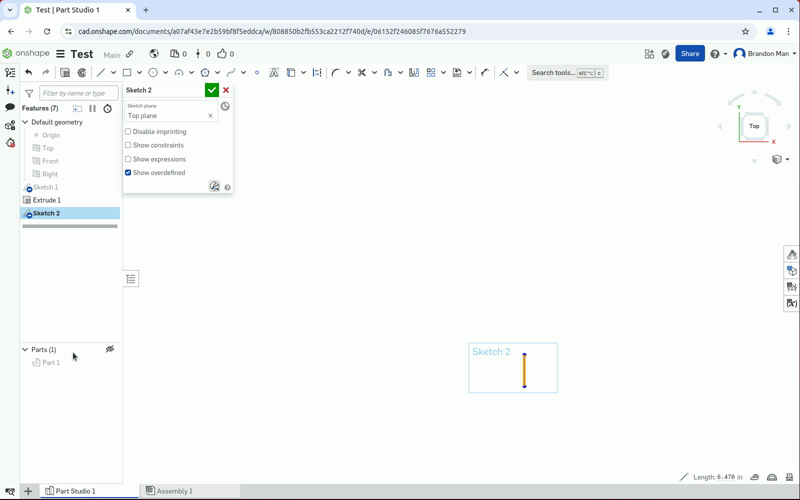
key(shift+e)
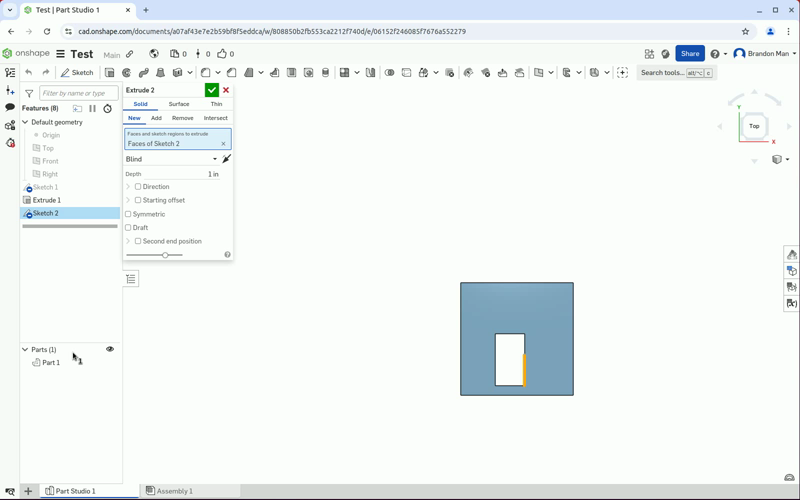
mouse_move(143, 106)
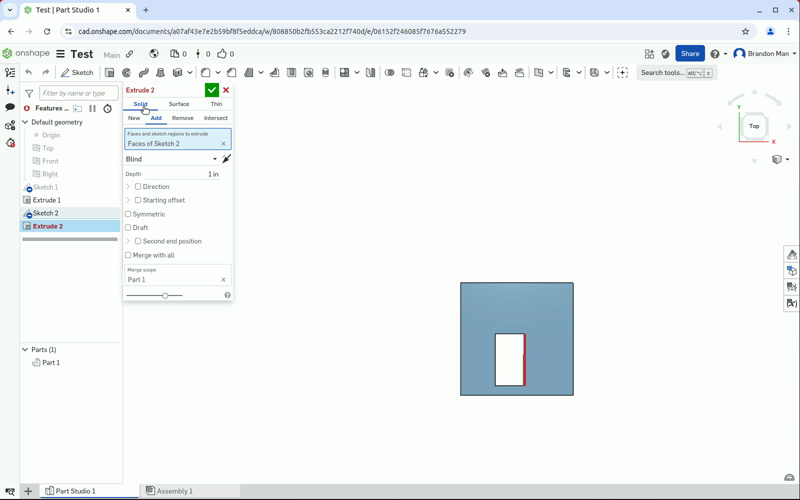
click(143, 106)
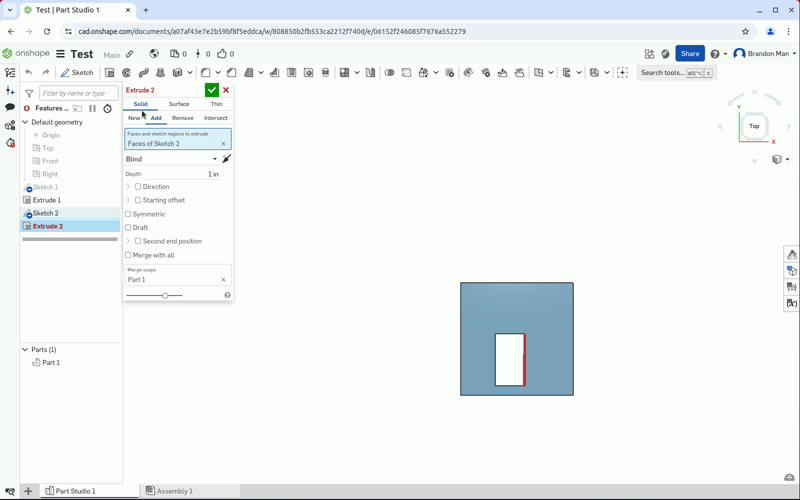
mouse_move(137, 120)
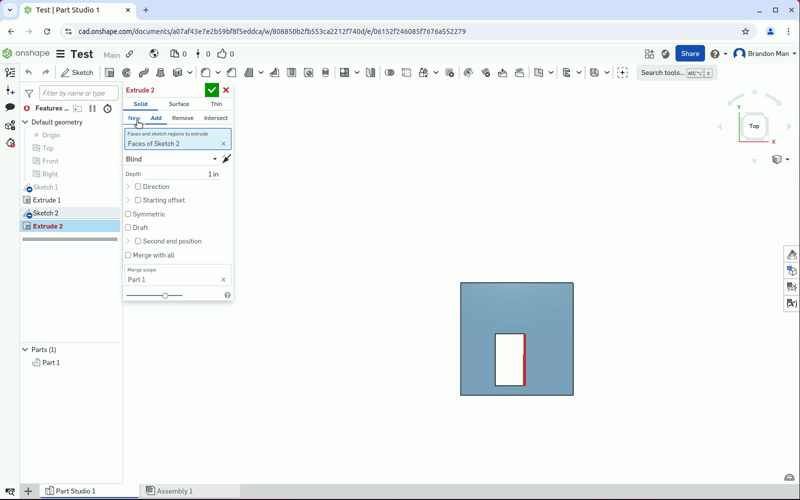
click(137, 120)
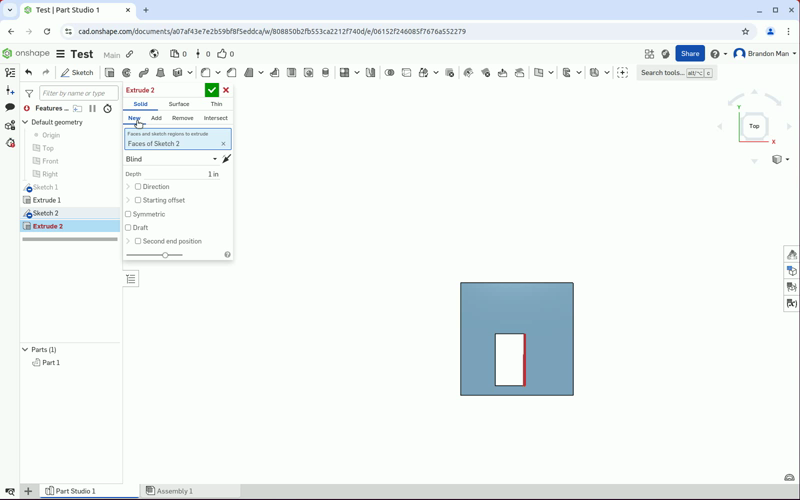
key(tab, 4)
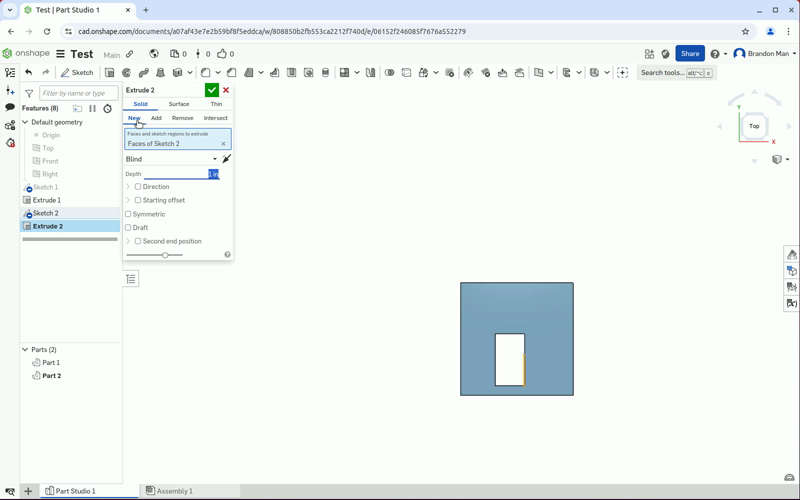
text(-0.241)
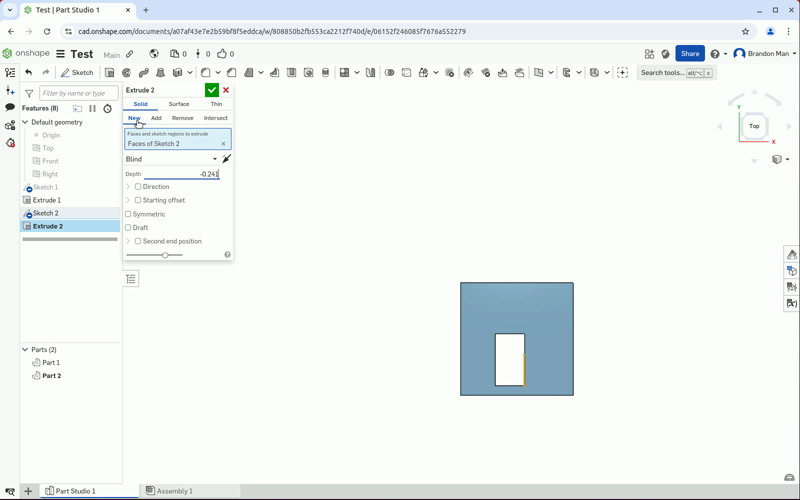
key(enter)
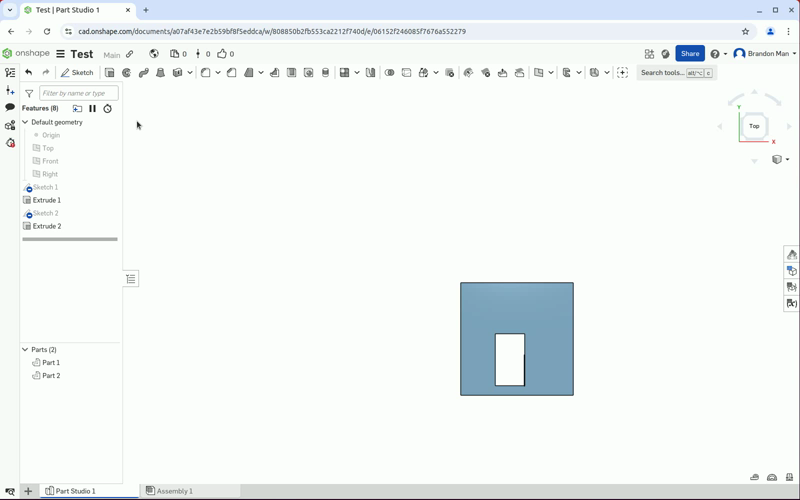
key(shift+h)
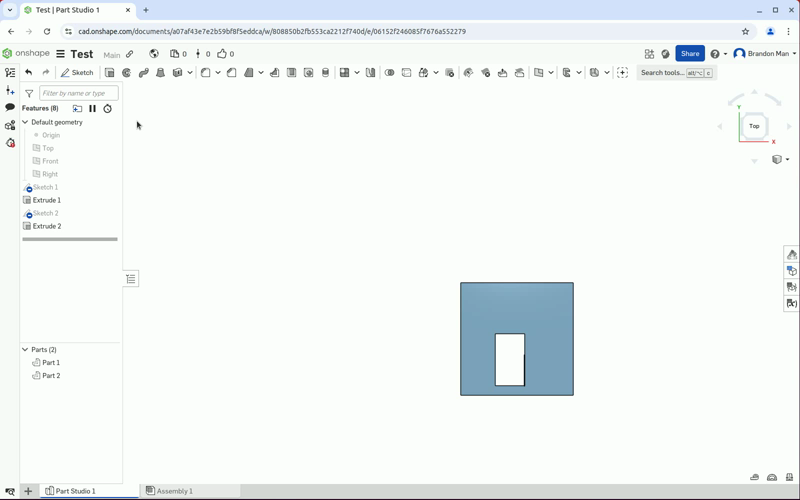
key(shift+h)
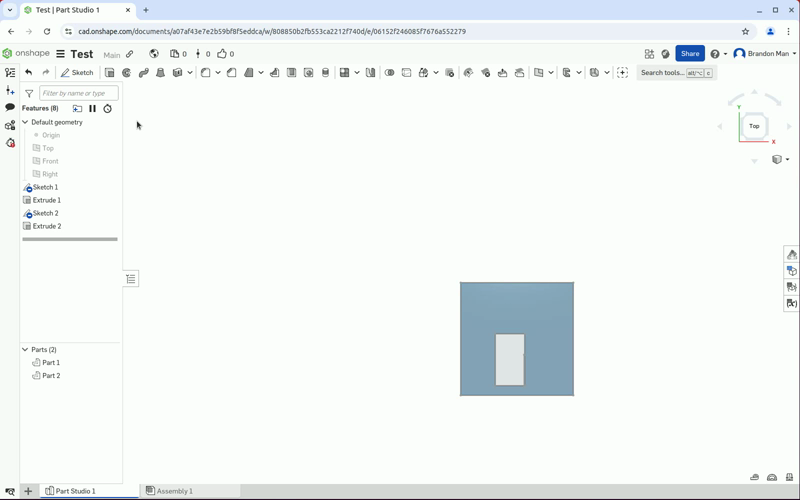
key(shift+7)
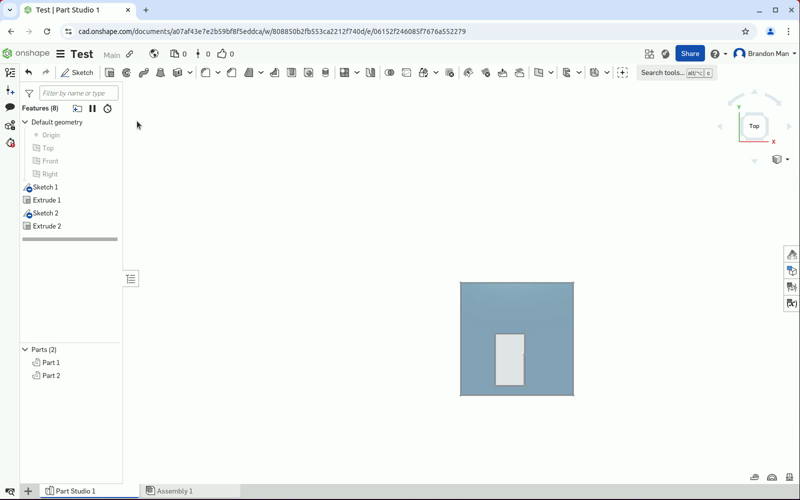
key(up, 3)
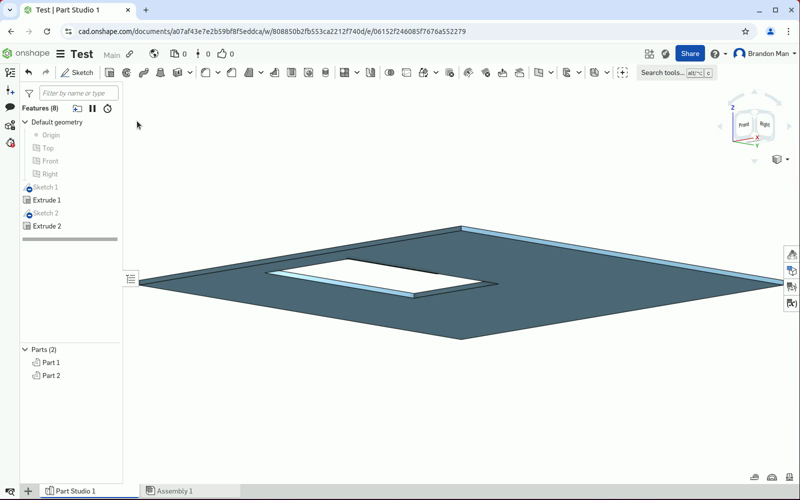
key(left, 3)
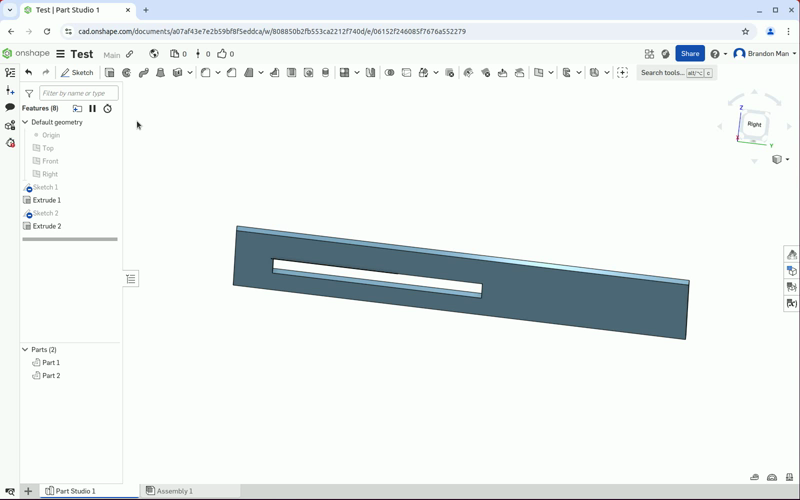
key(right, 3)
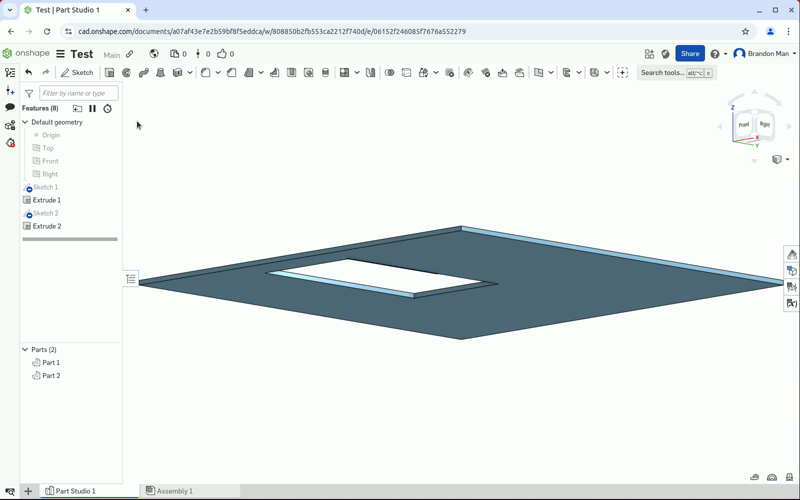
key(down, 3)
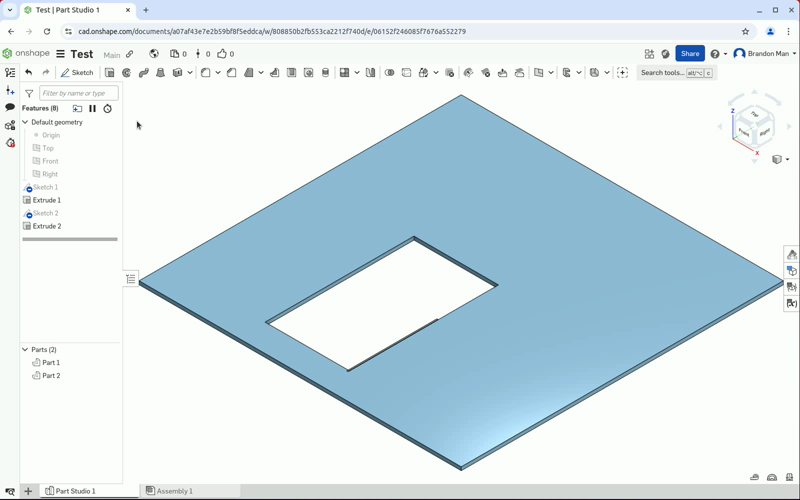
mouse_move(73, 189)
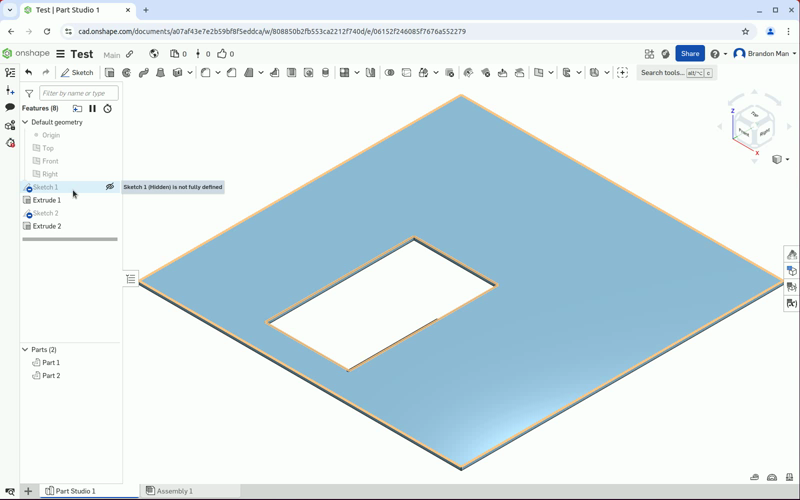
click(73, 189)